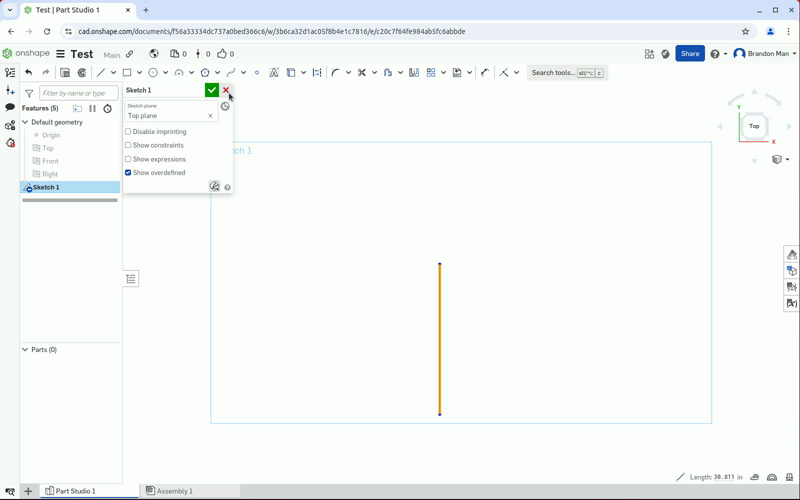
key(shift+h)
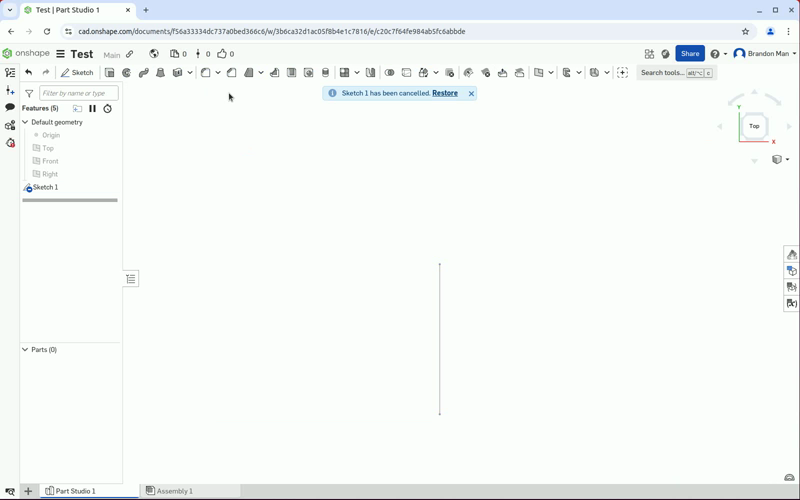
key(shift+s)
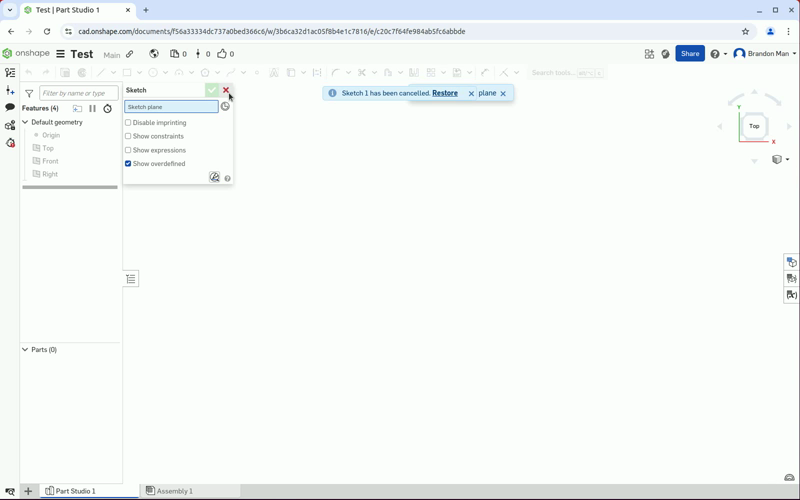
mouse_move(73, 150)
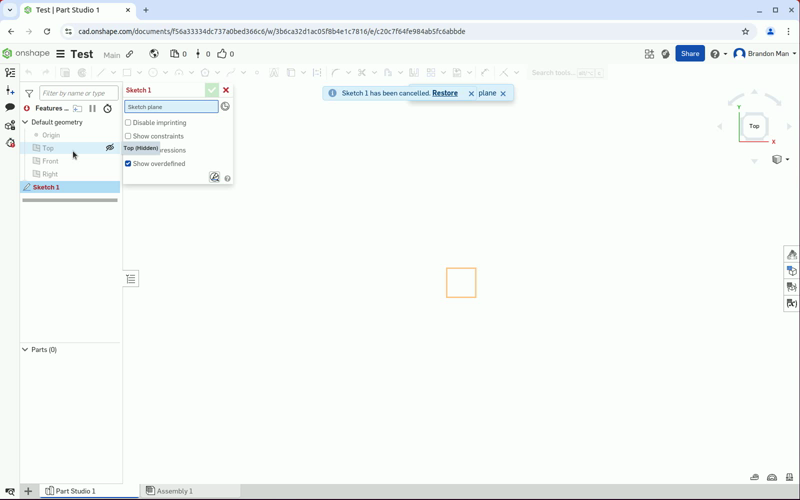
click(73, 150)
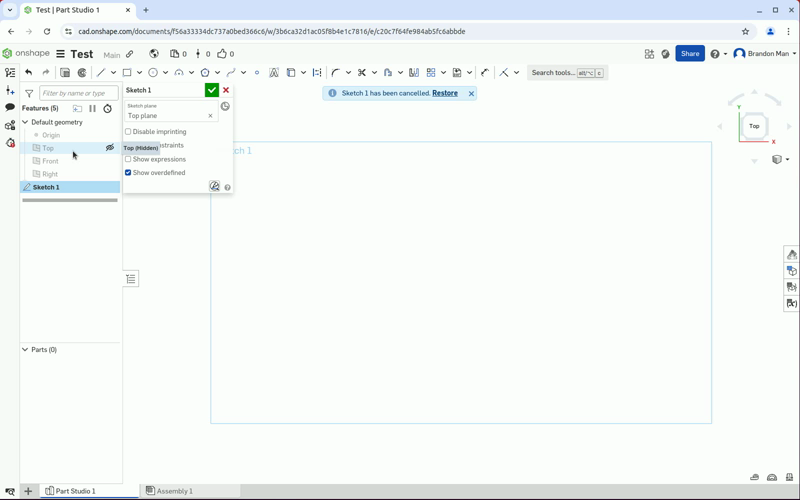
mouse_move(73, 352)
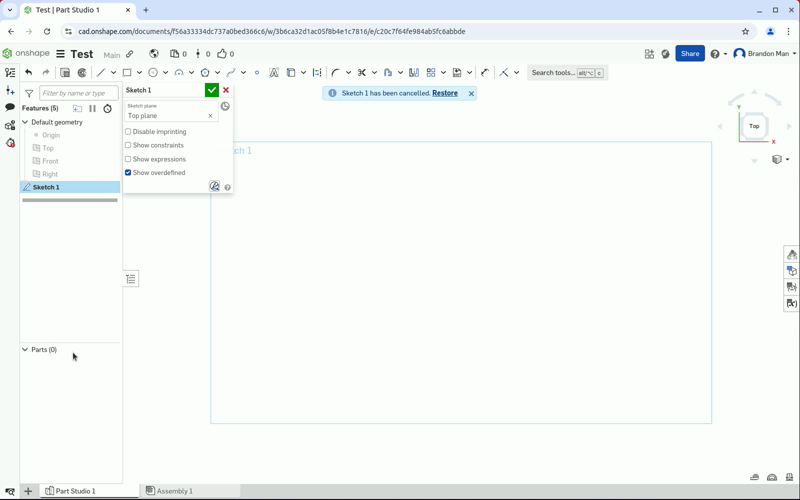
key(y)
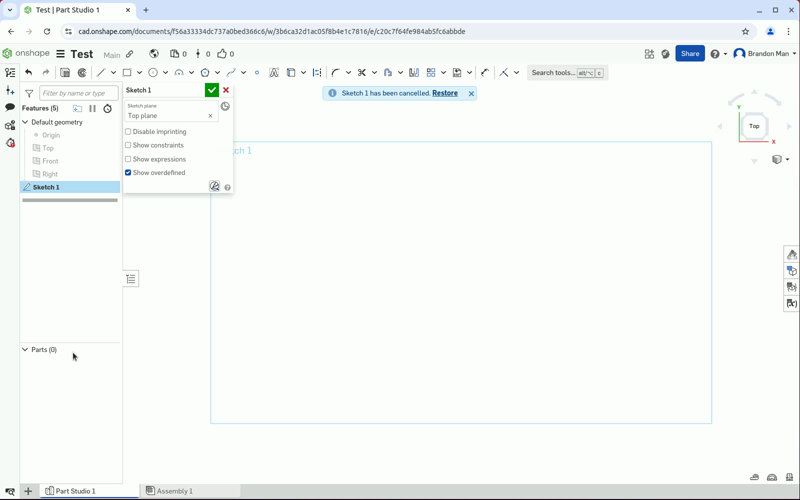
key(l)
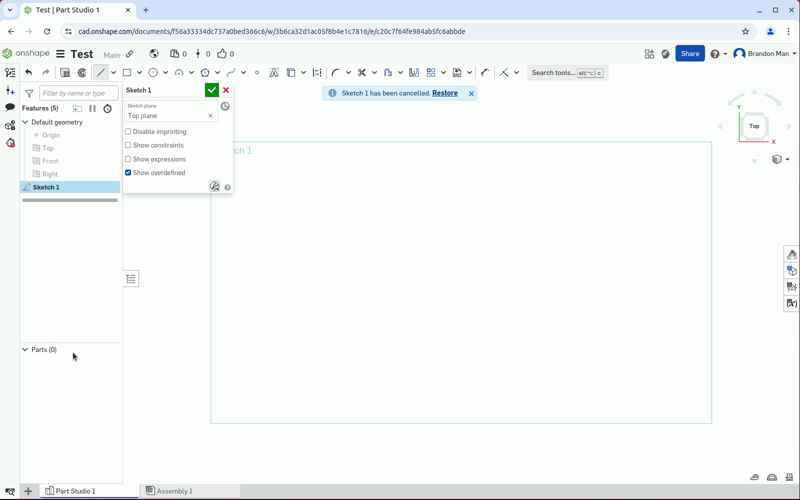
key_down(shift)
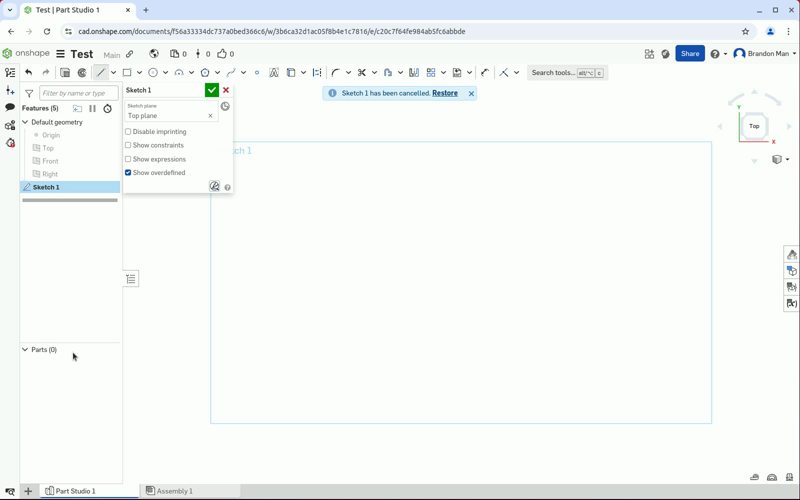
mouse_move(477, 282)
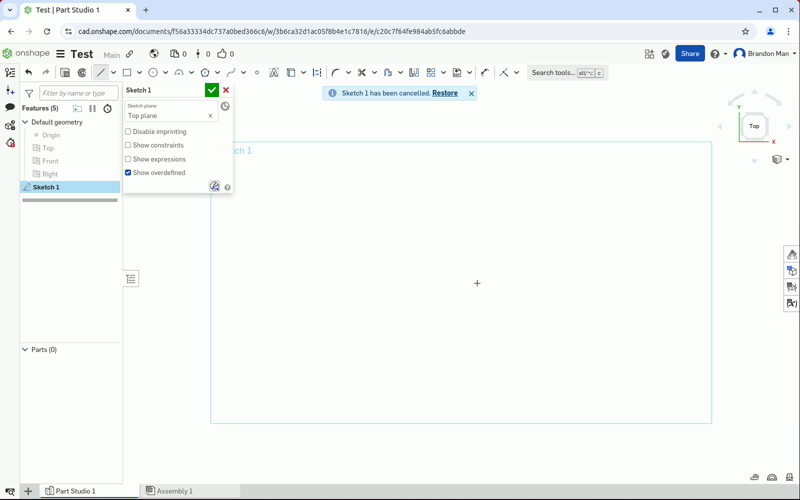
click(477, 282)
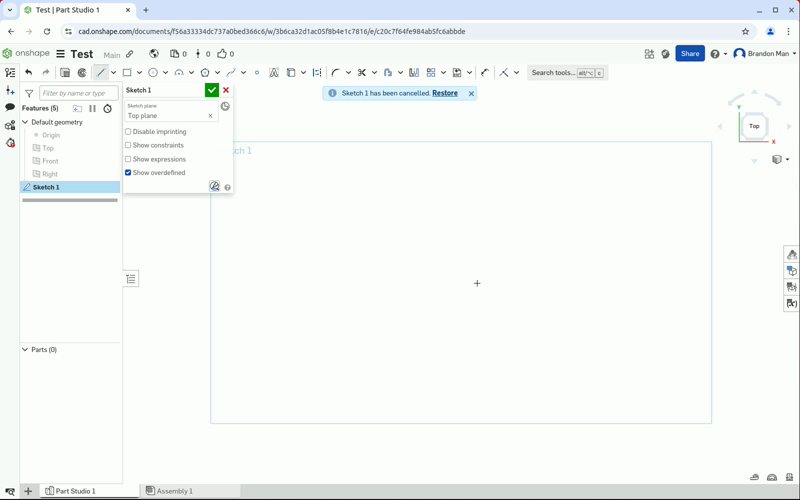
key_up(shift)
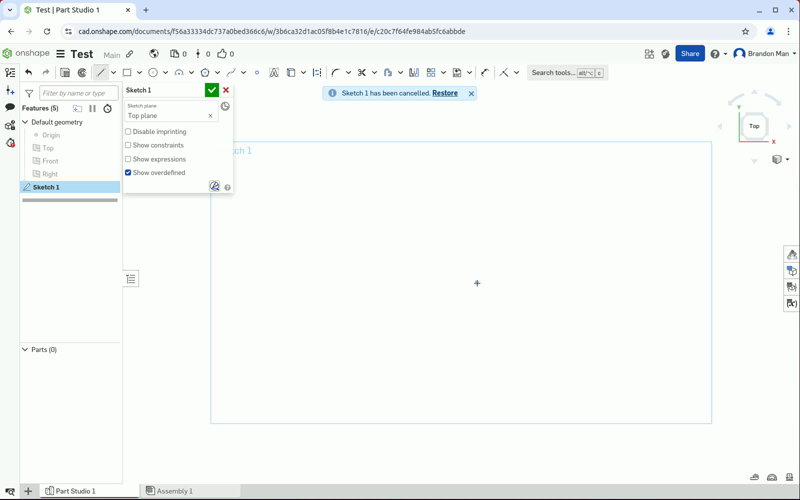
key_down(shift)
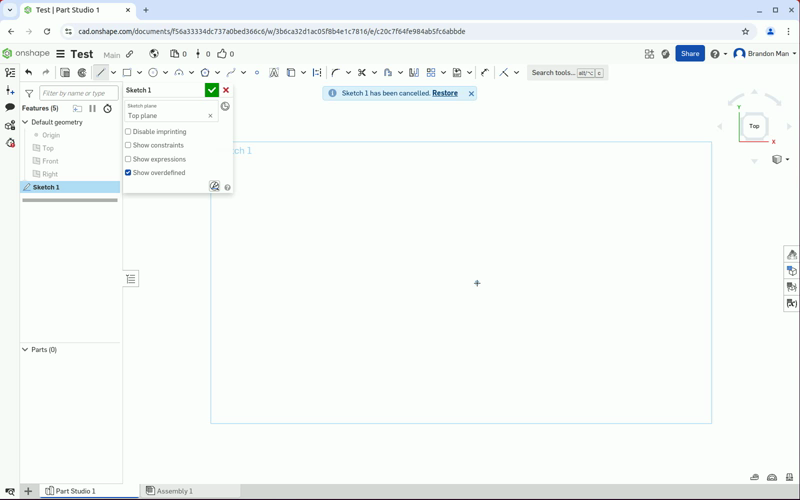
mouse_move(555, 282)
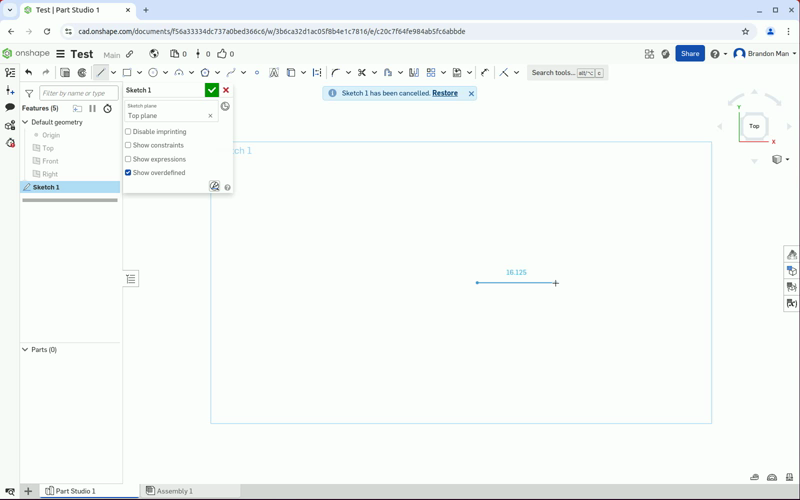
click(555, 282)
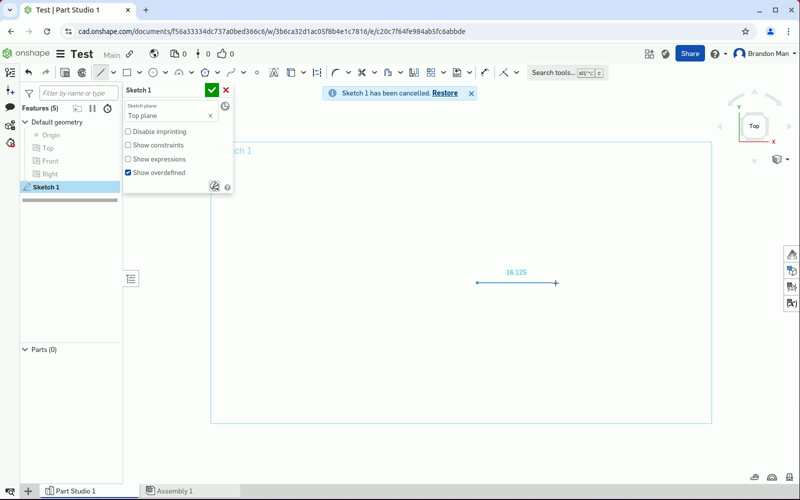
key_up(shift)
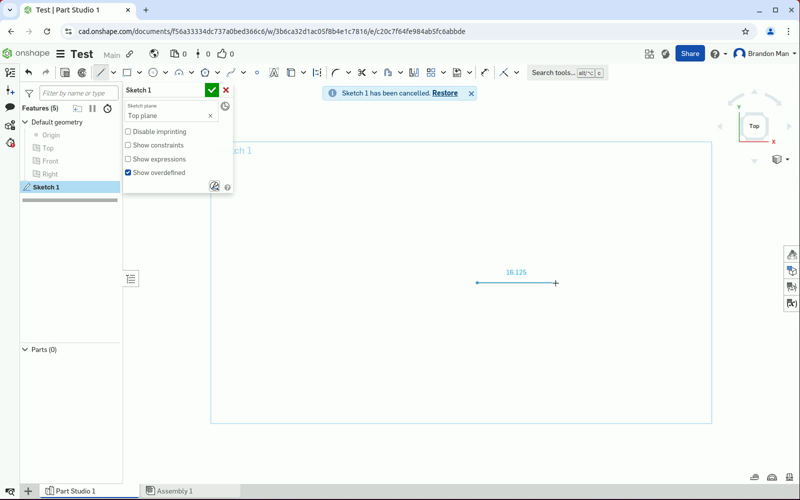
key_down(shift)
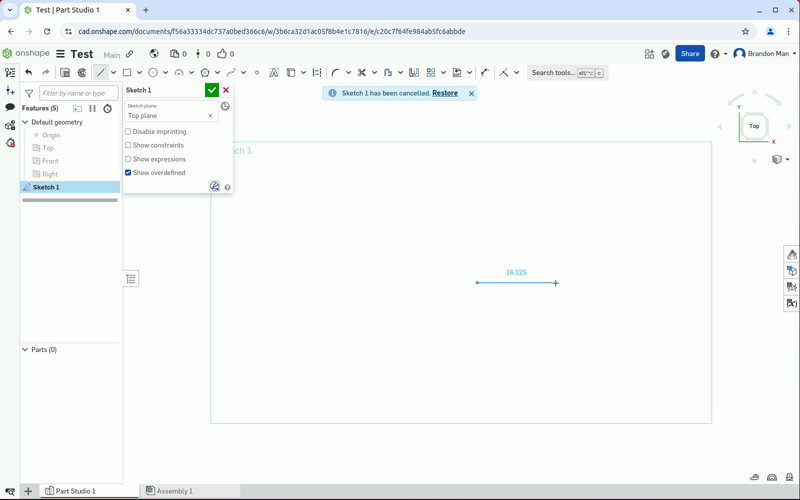
mouse_move(585, 282)
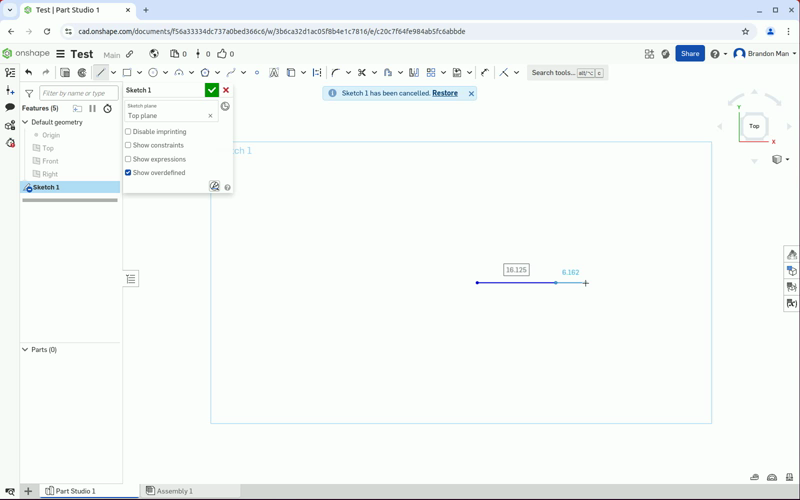
mouse_move(555, 257)
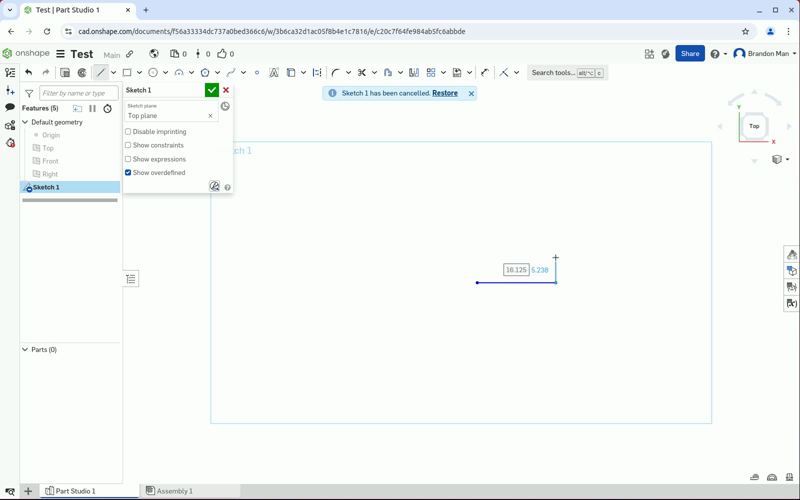
click(555, 257)
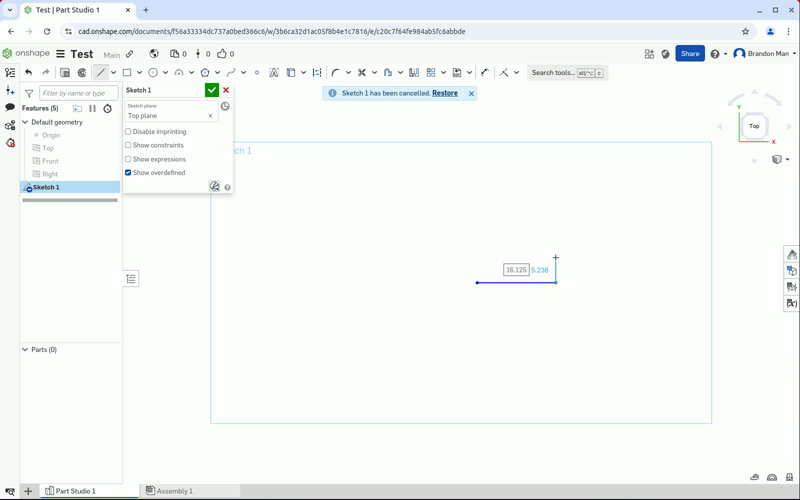
key_up(shift)
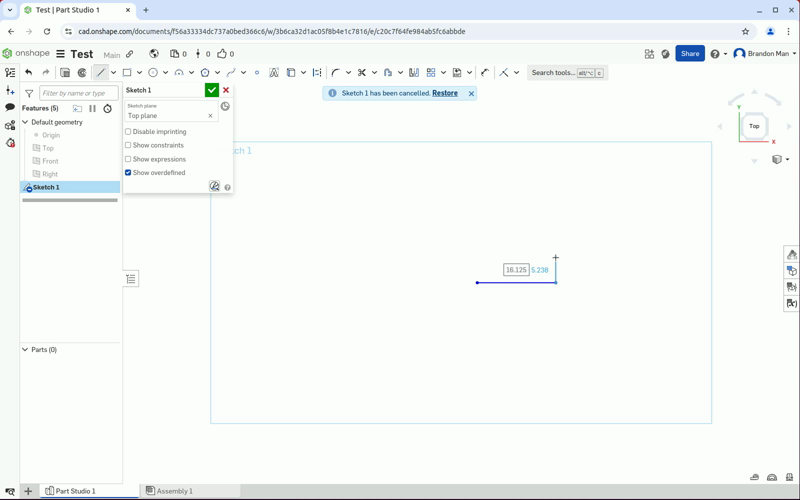
key_down(shift)
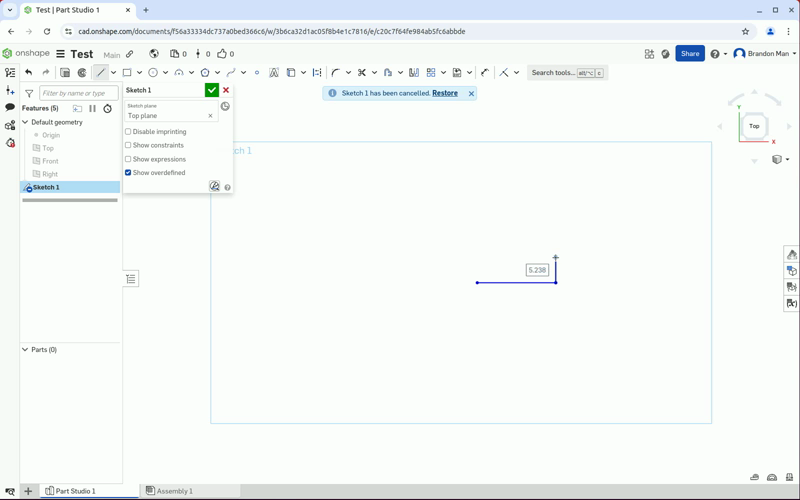
mouse_move(477, 257)
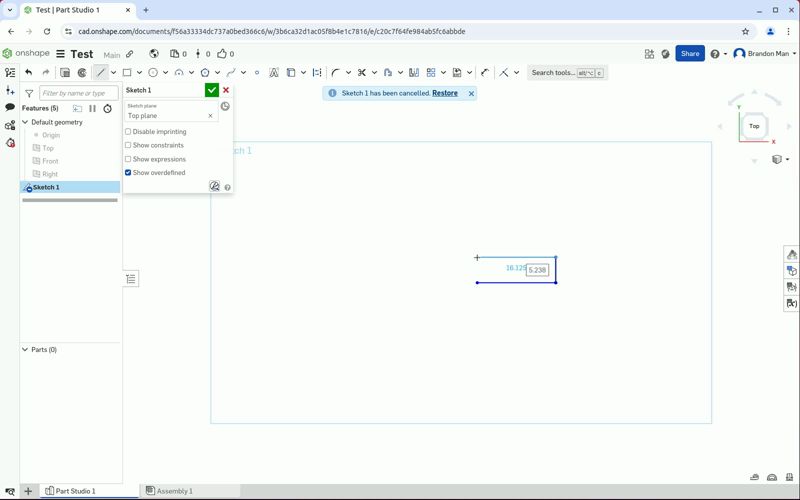
click(477, 257)
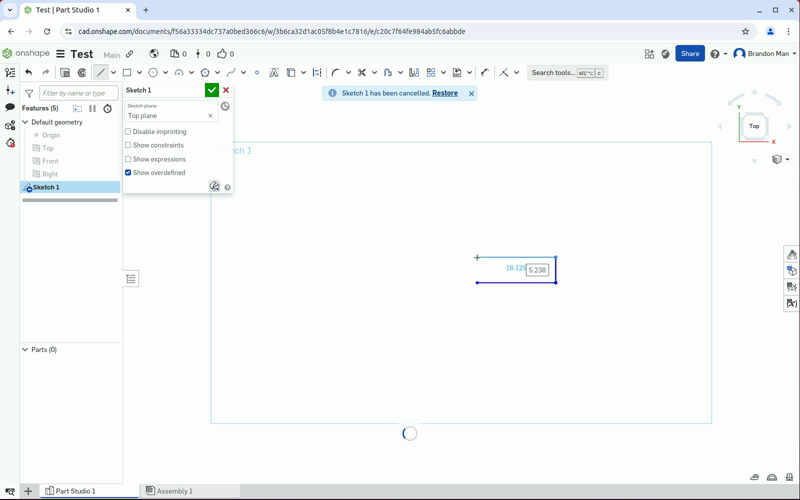
key_up(shift)
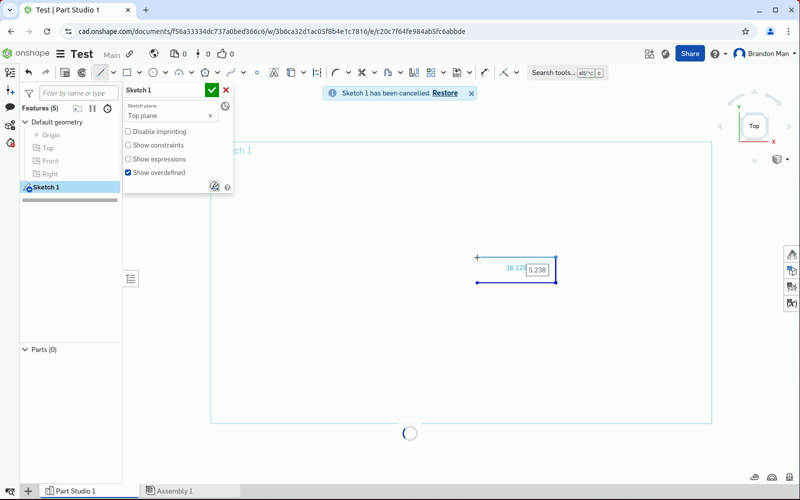
mouse_move(507, 257)
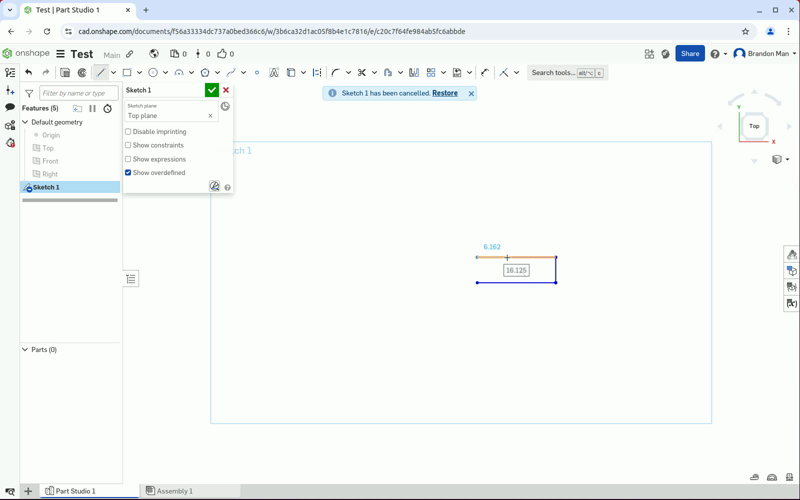
key_down(shift)
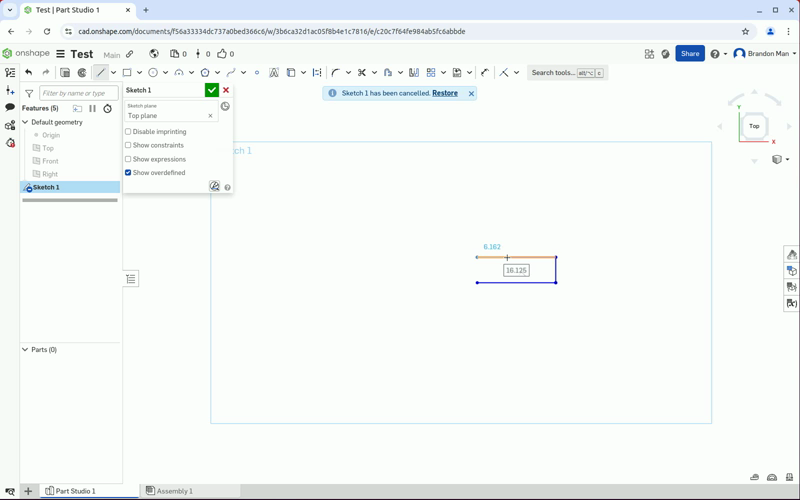
mouse_move(477, 282)
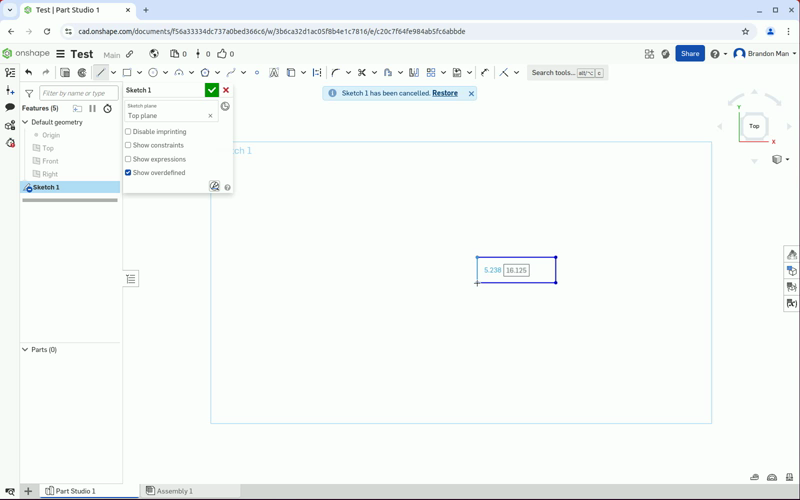
key_up(shift)
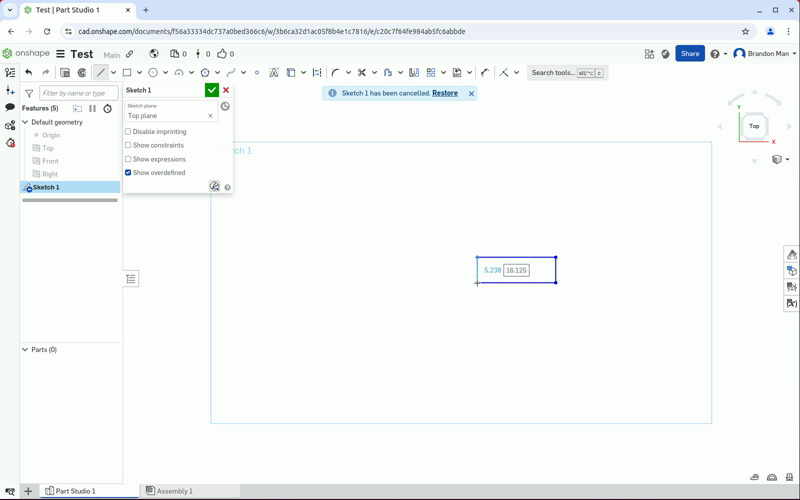
click(477, 282)
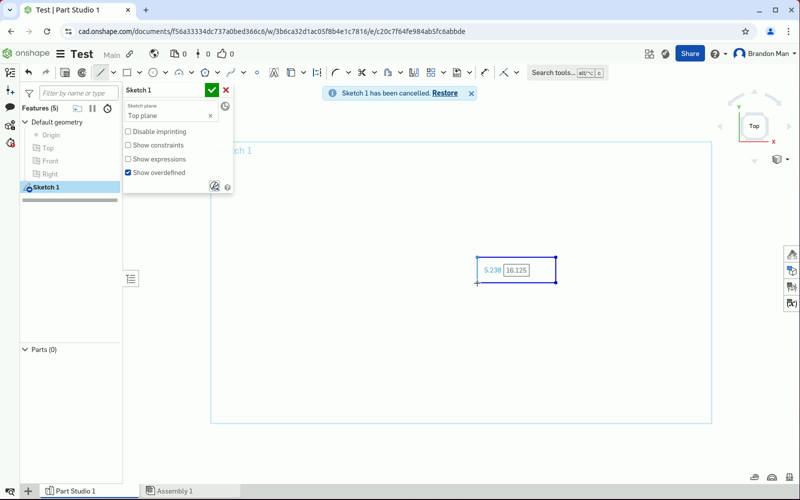
key(esc)
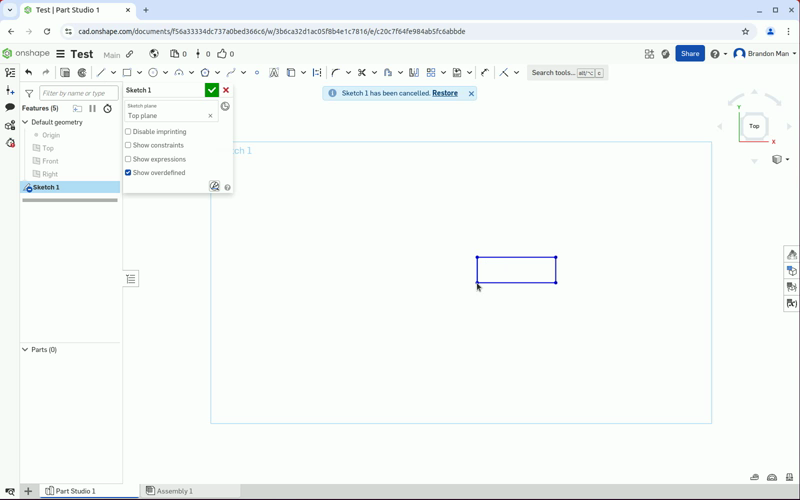
mouse_move(497, 276)
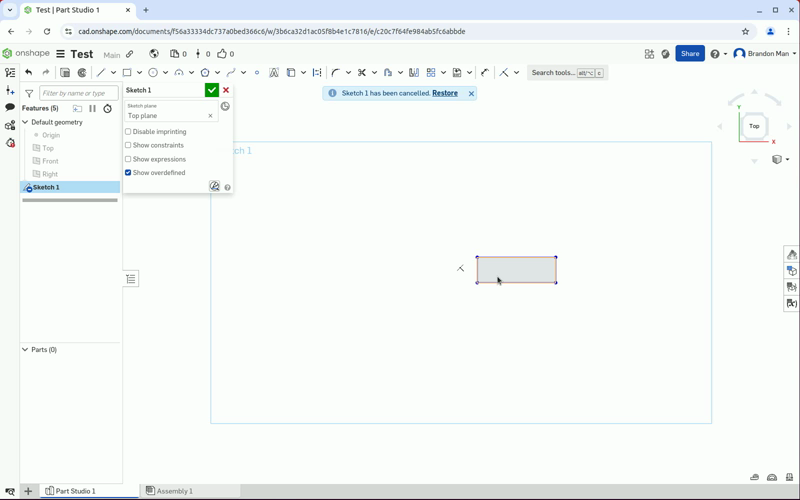
click(497, 276)
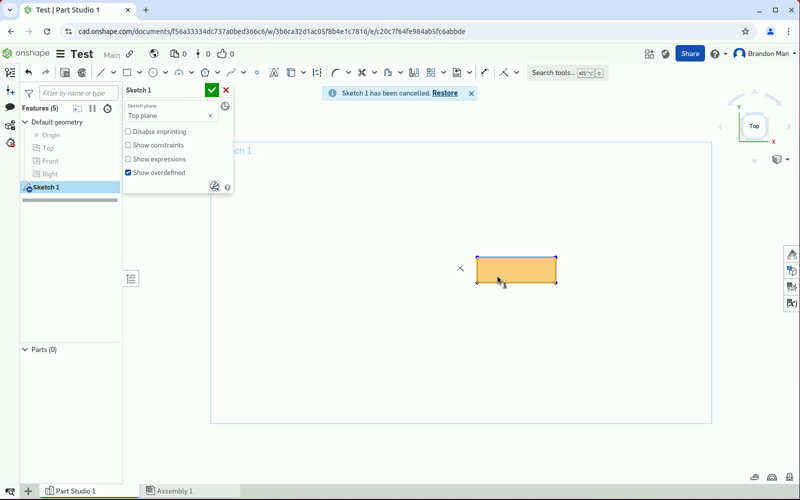
mouse_move(73, 352)
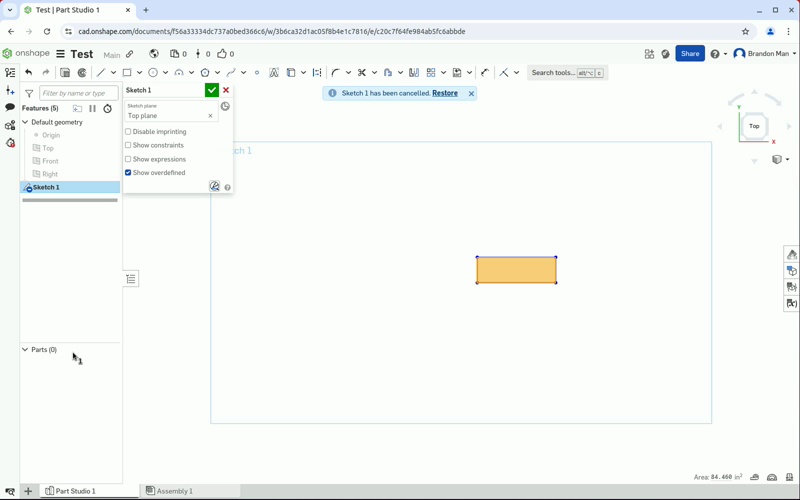
key(shift+y)
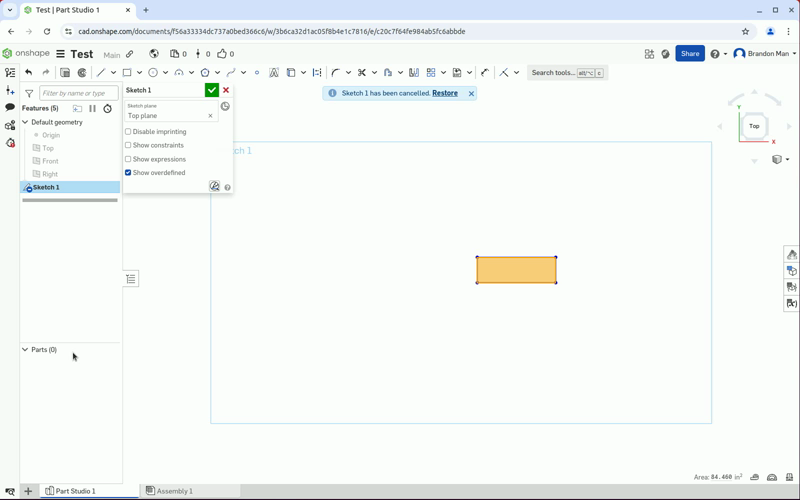
key(shift+e)
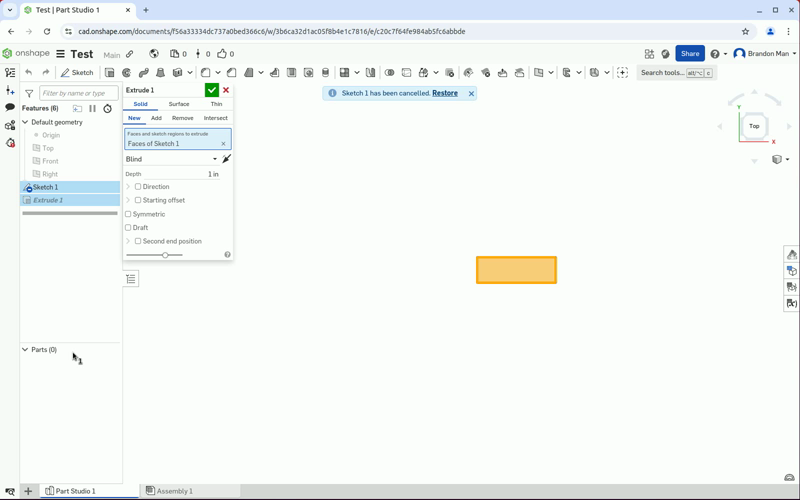
mouse_move(143, 106)
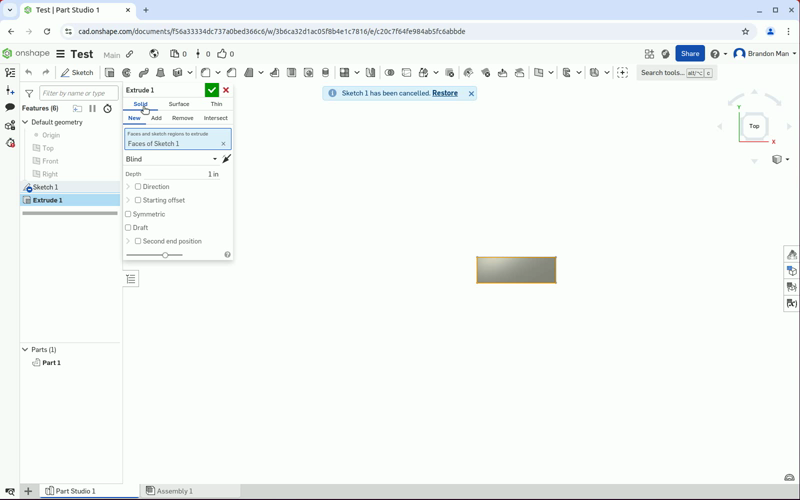
click(143, 106)
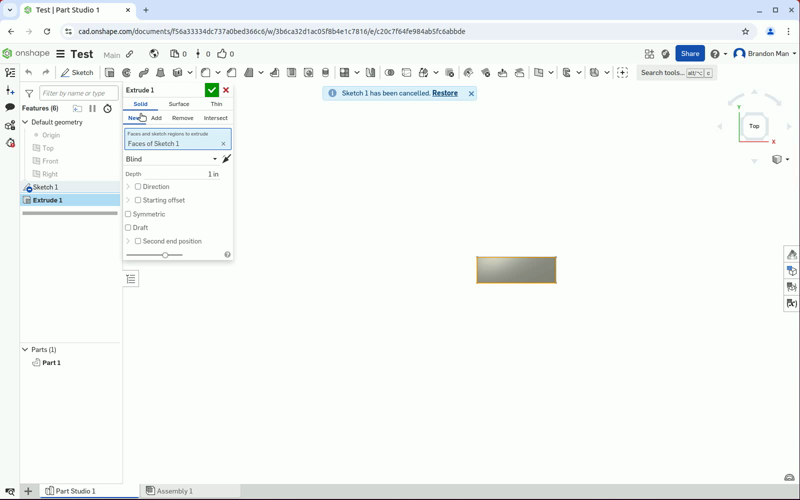
mouse_move(137, 120)
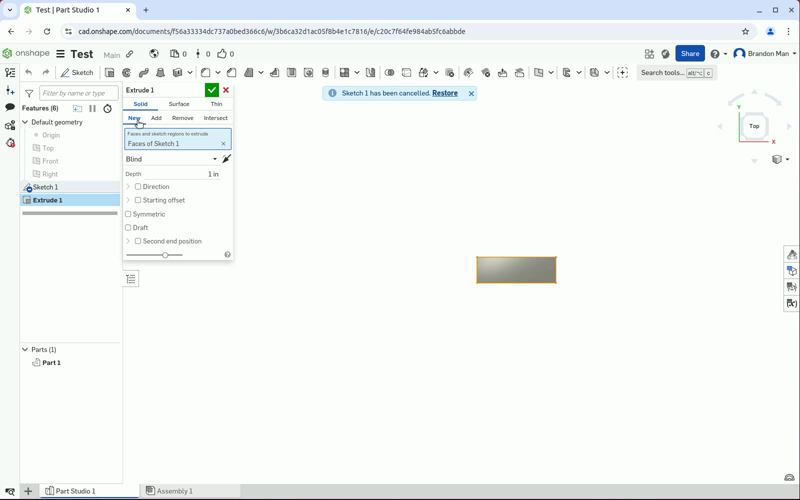
click(137, 120)
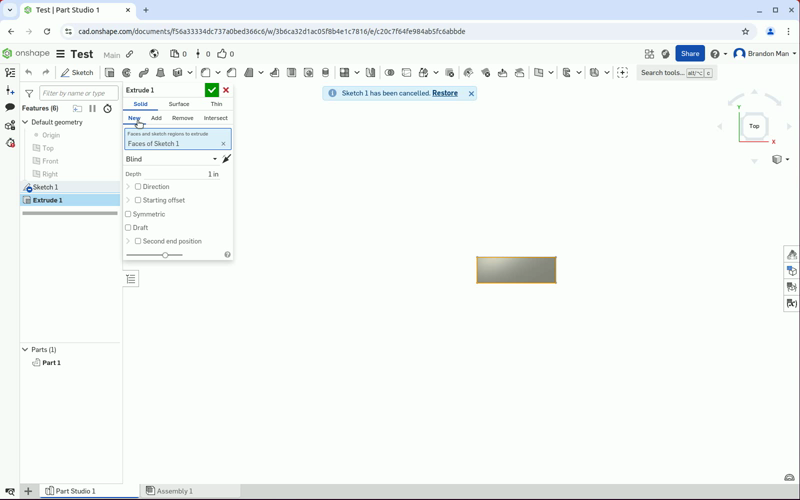
key(tab, 4)
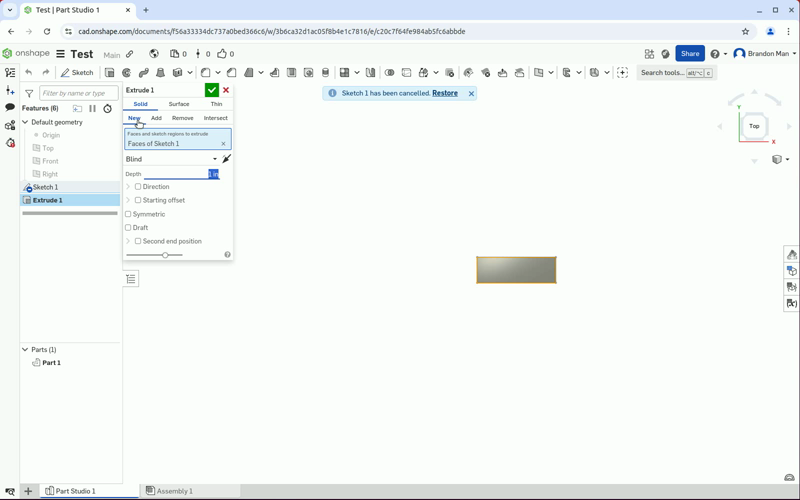
text(4.574)
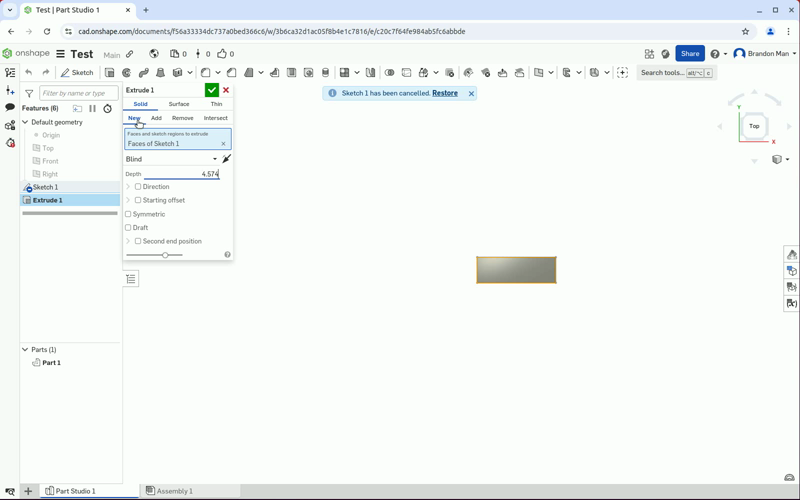
key(enter)
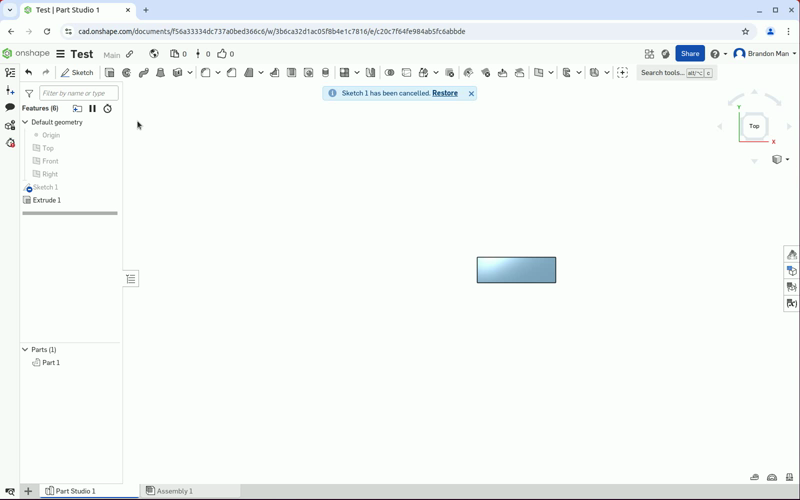
key(shift+h)
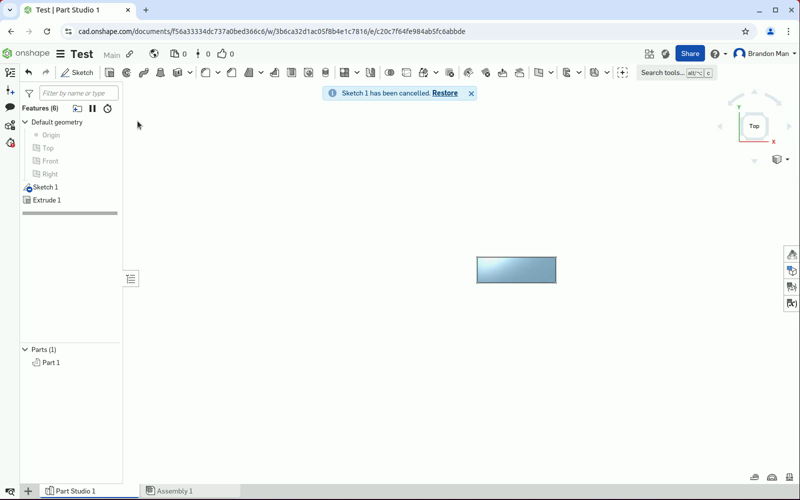
key(shift+h)
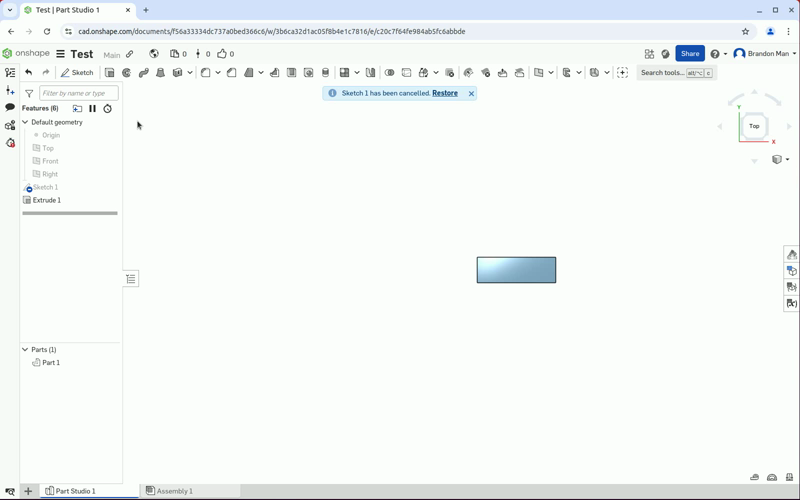
mouse_move(73, 189)
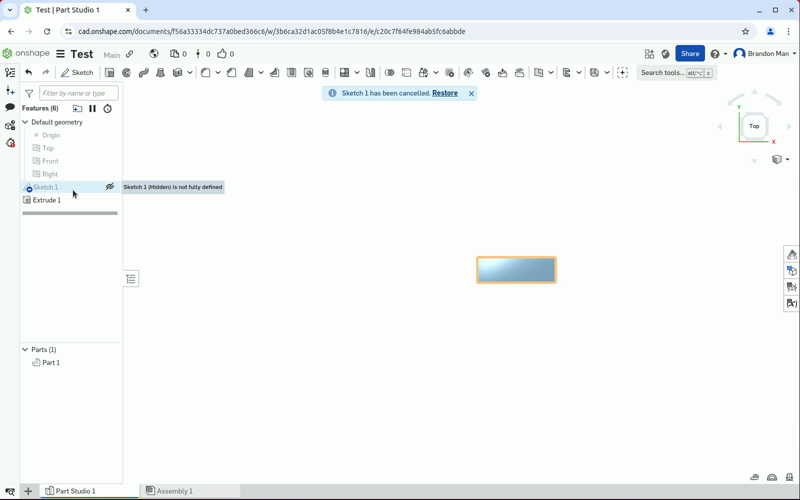
click(73, 189)
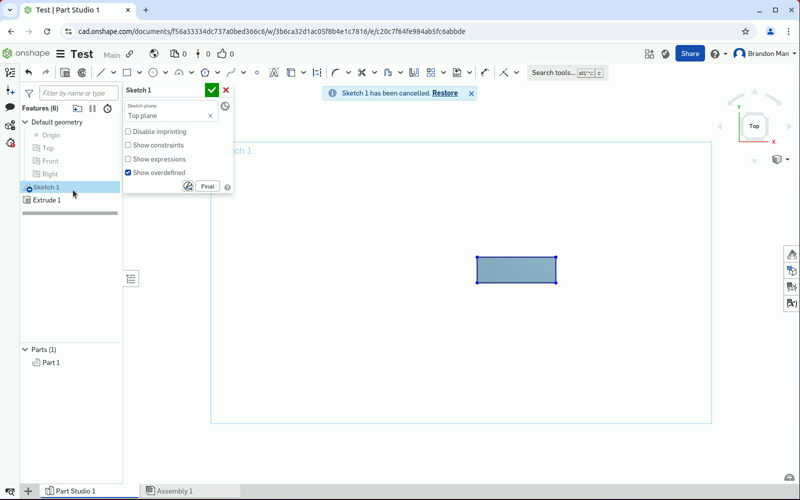
mouse_move(229, 92)
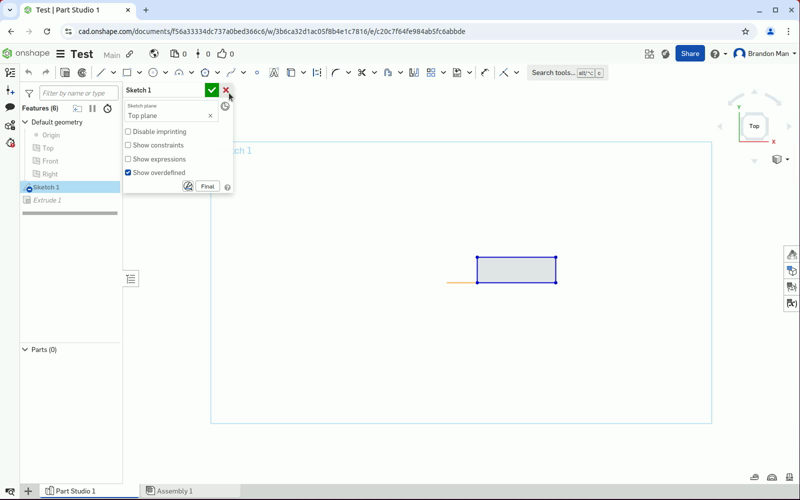
click(229, 92)
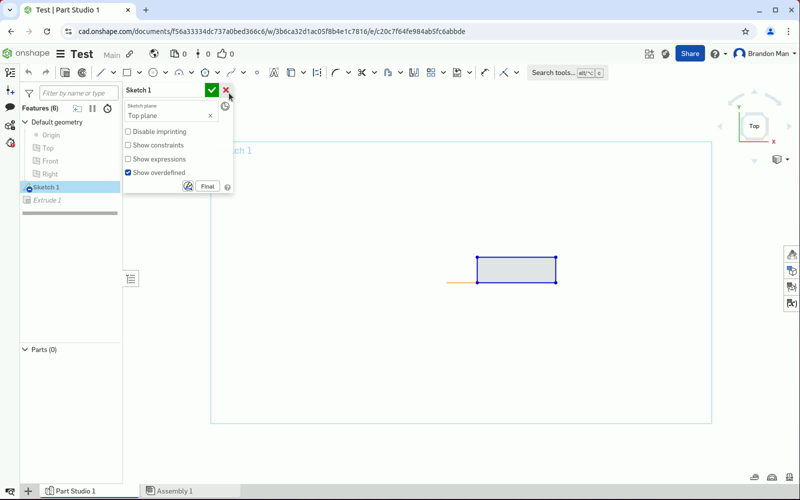
key(shift+s)
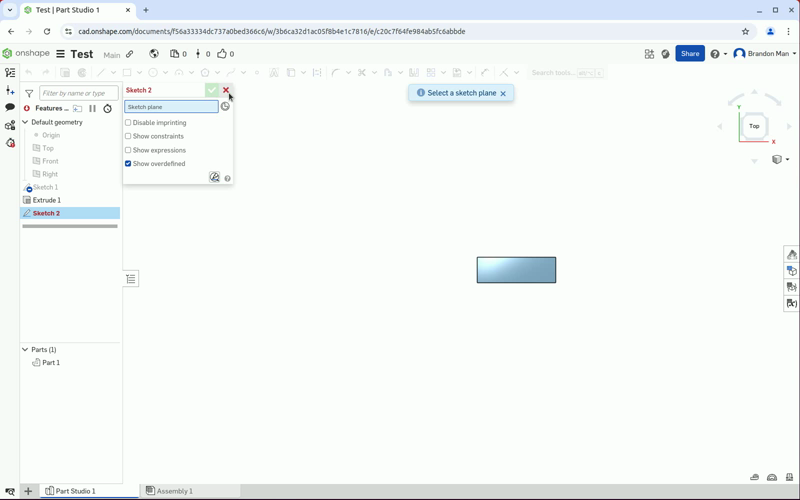
mouse_move(73, 150)
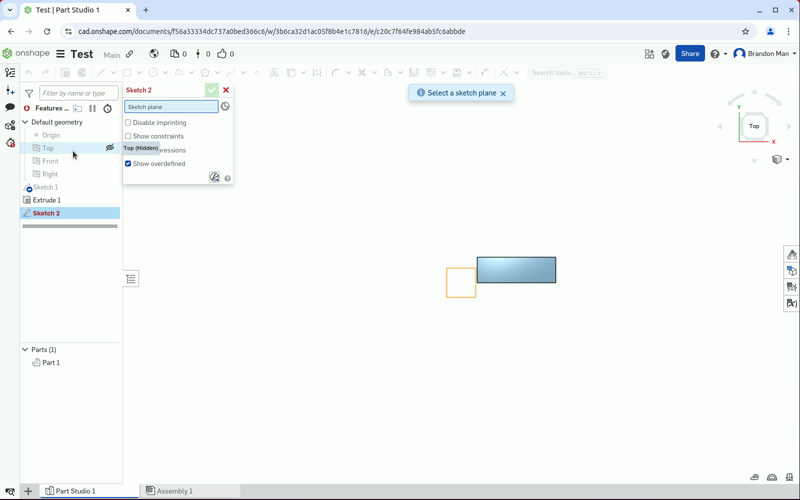
click(73, 150)
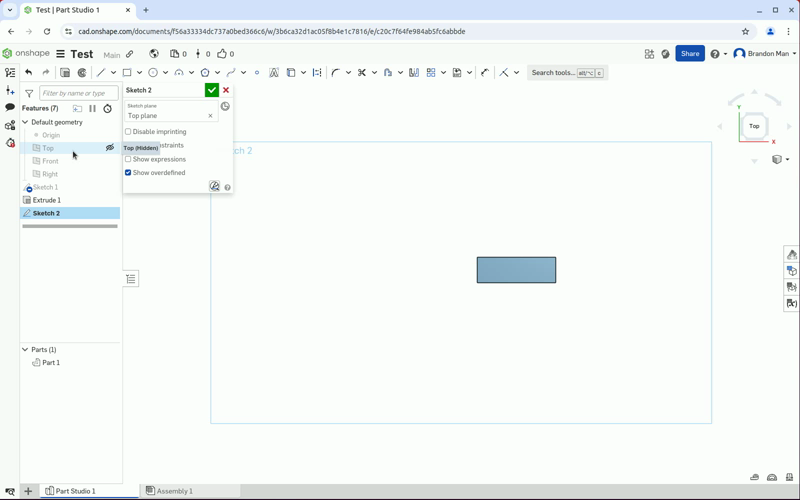
mouse_move(73, 352)
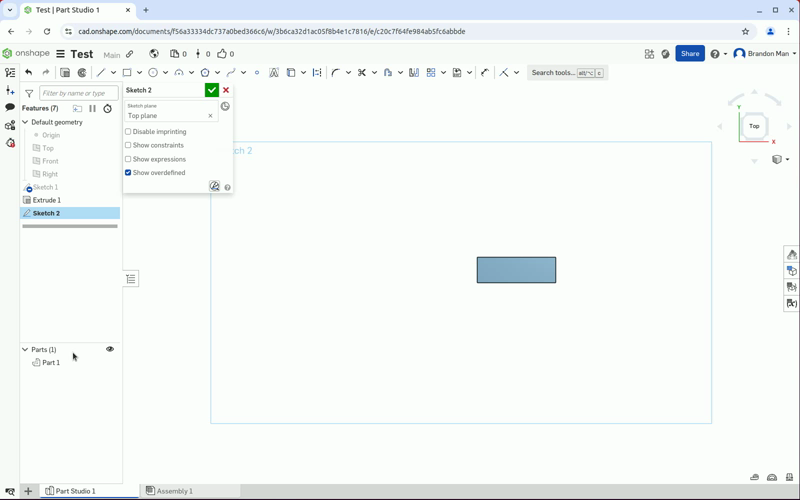
key(y)
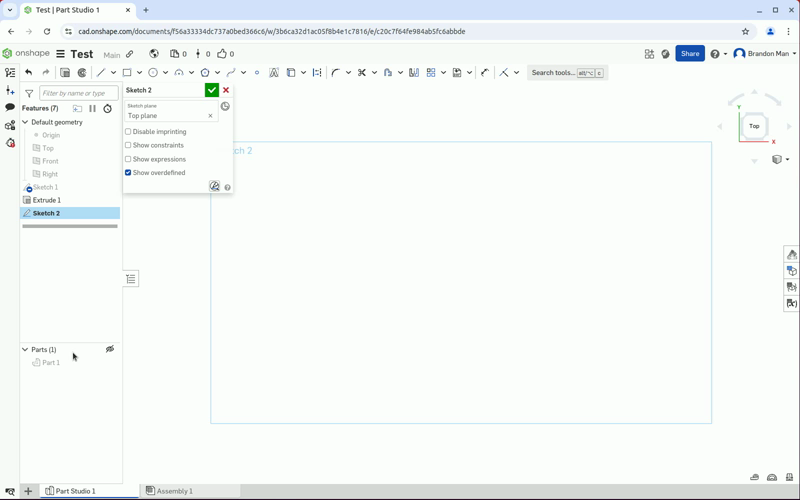
key(l)
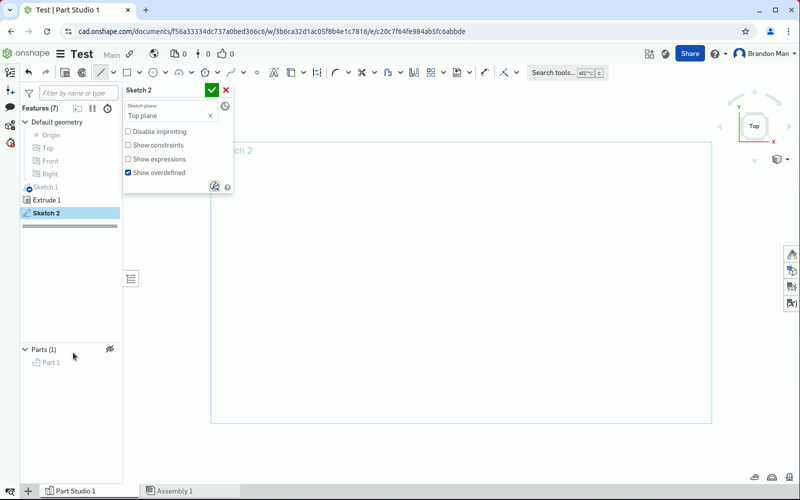
key_down(shift)
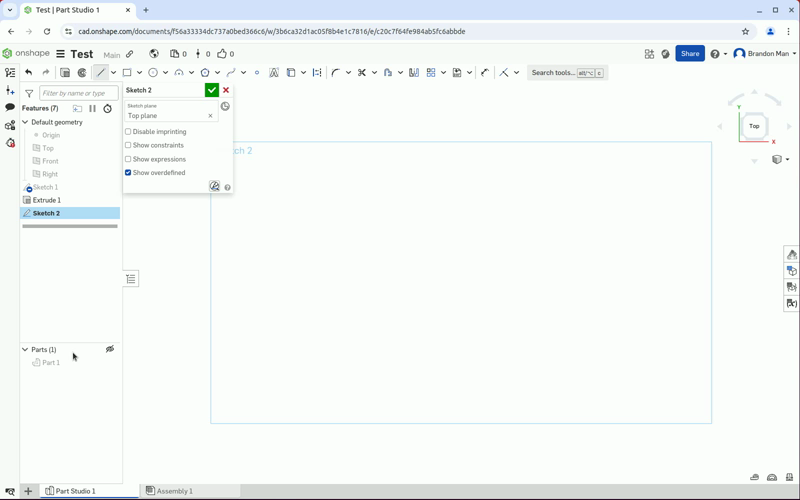
mouse_move(460, 282)
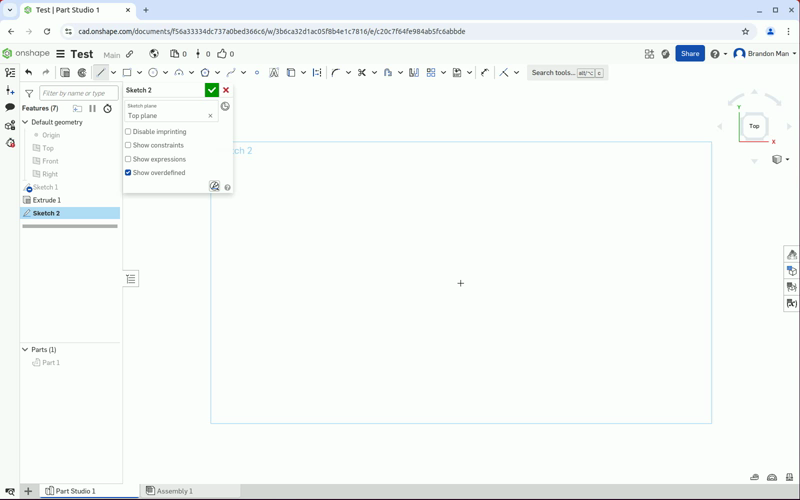
click(460, 282)
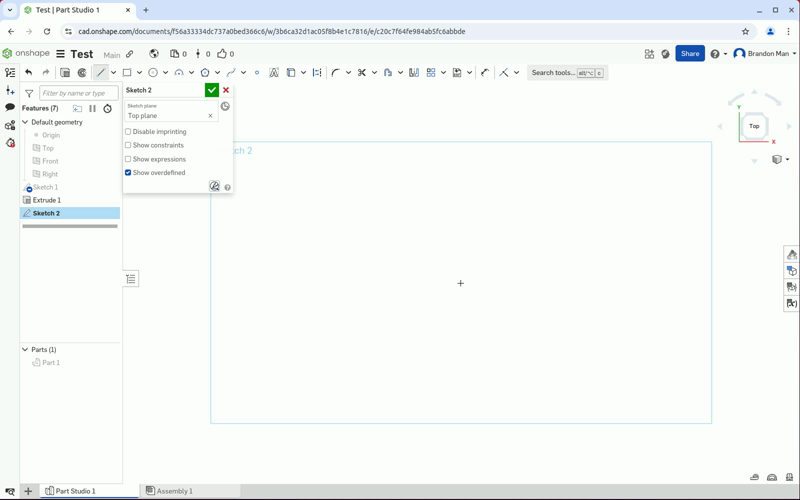
key_up(shift)
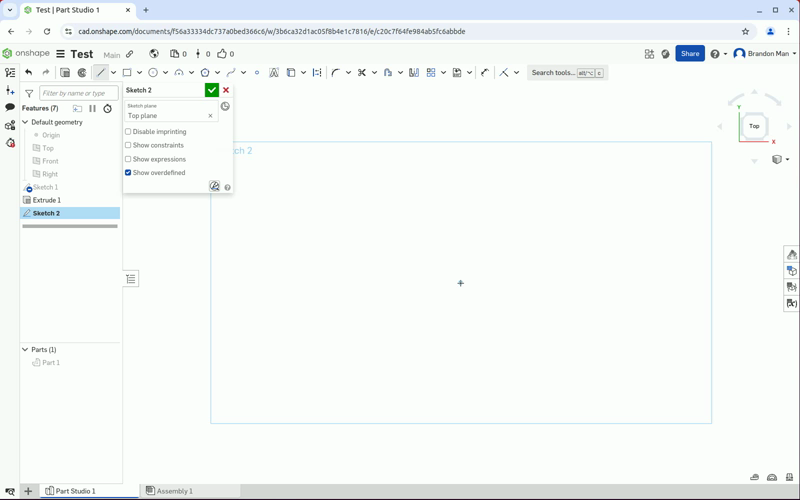
key_down(shift)
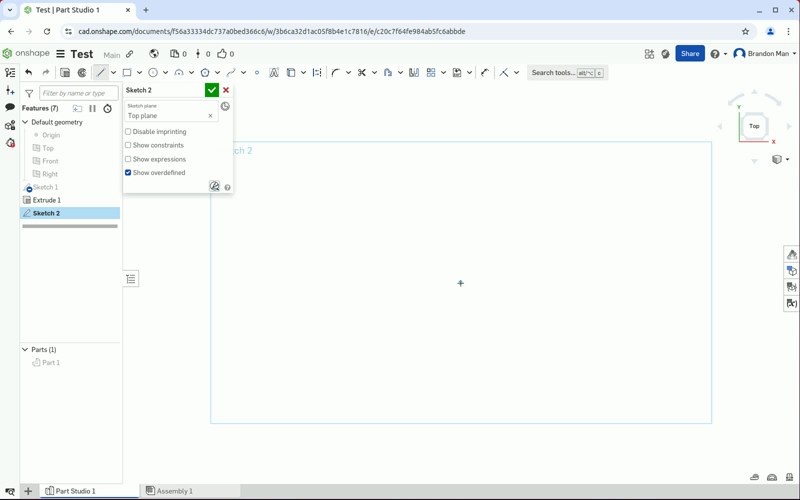
mouse_move(490, 282)
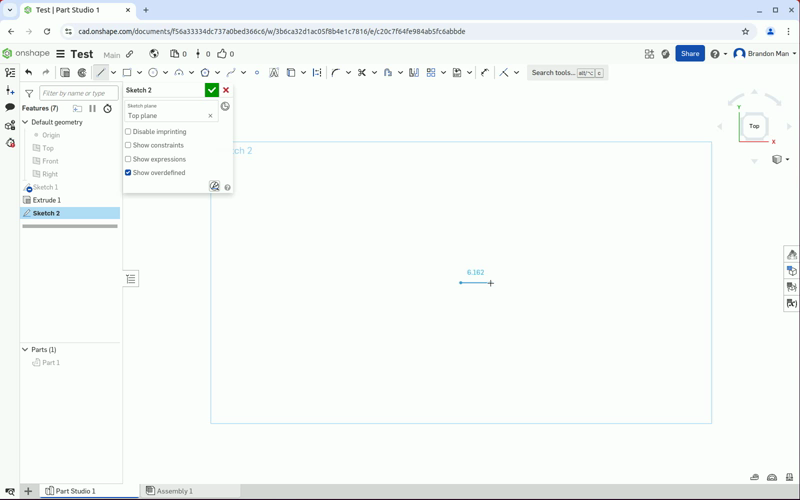
mouse_move(478, 282)
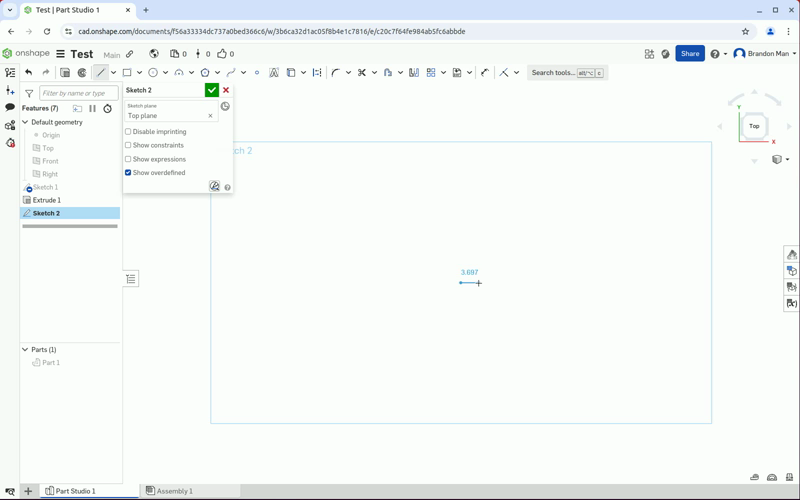
click(478, 282)
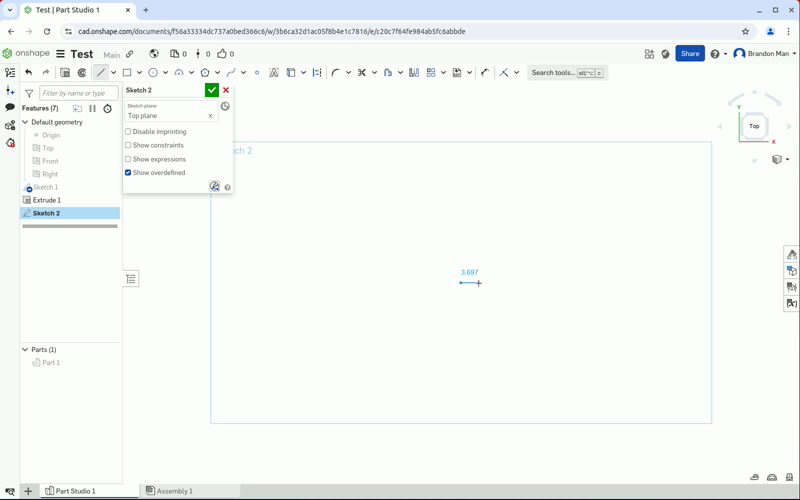
key_up(shift)
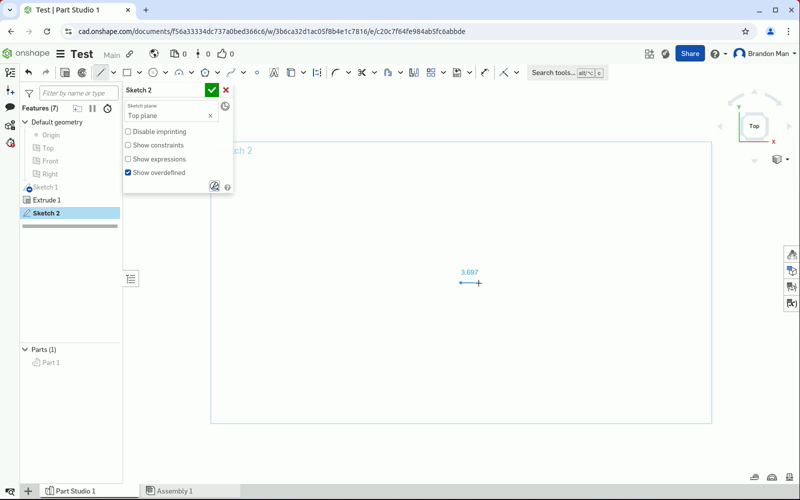
key_down(shift)
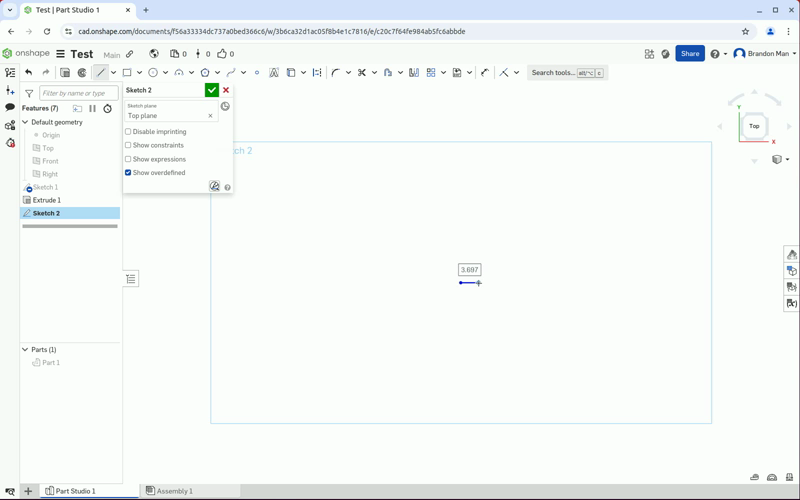
mouse_move(508, 282)
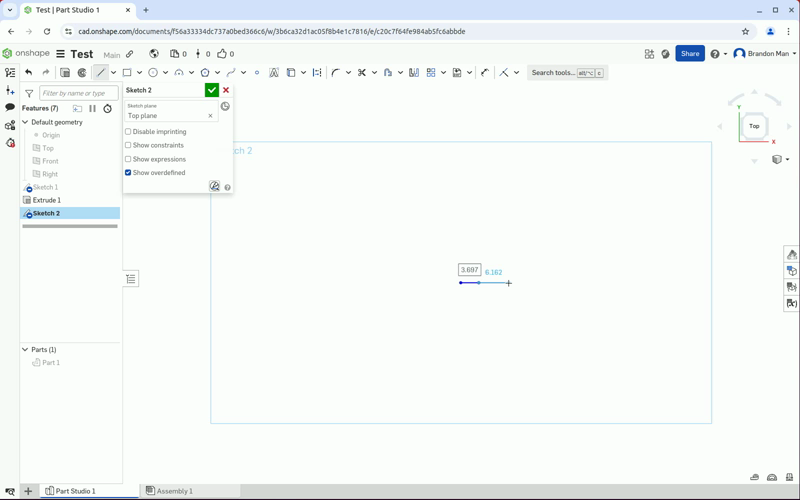
mouse_move(478, 256)
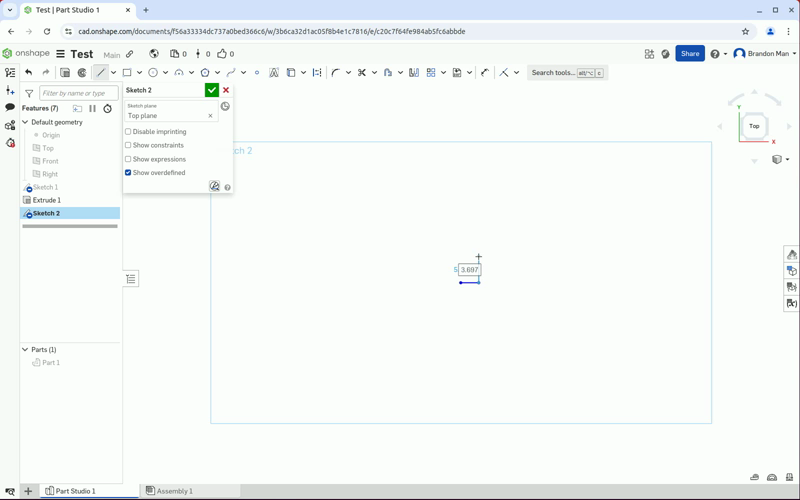
click(478, 256)
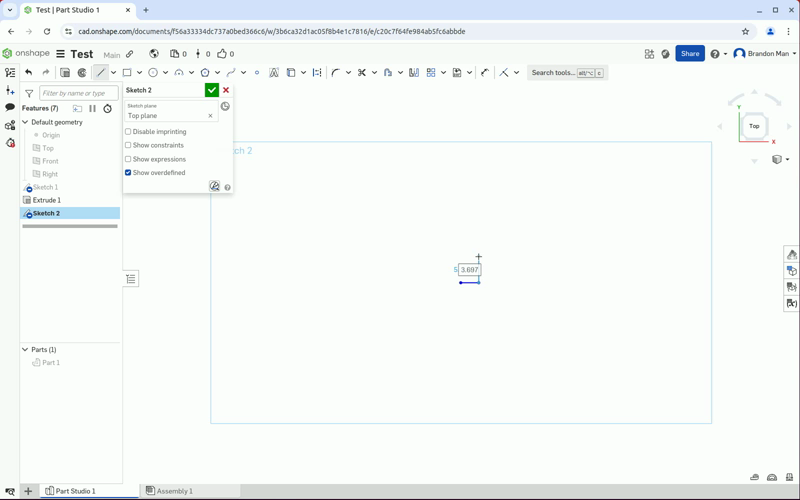
key_up(shift)
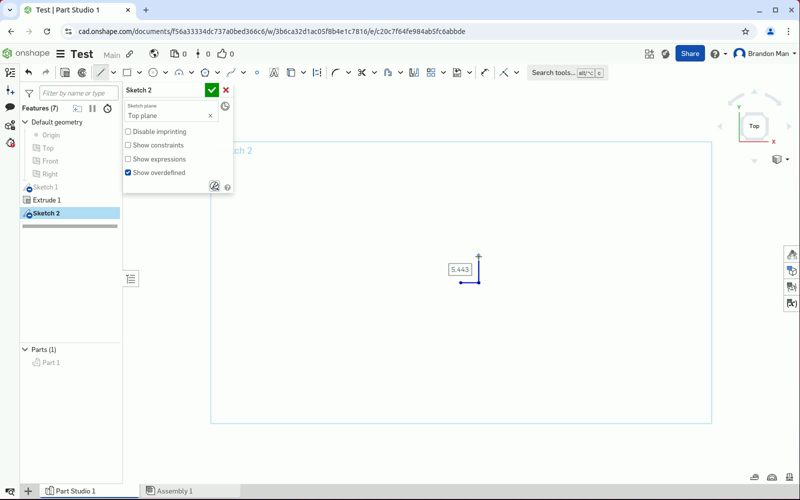
key_down(shift)
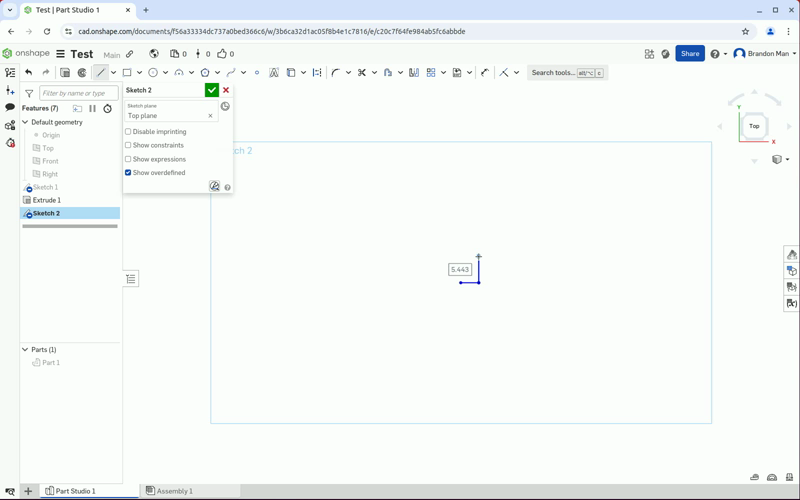
mouse_move(508, 256)
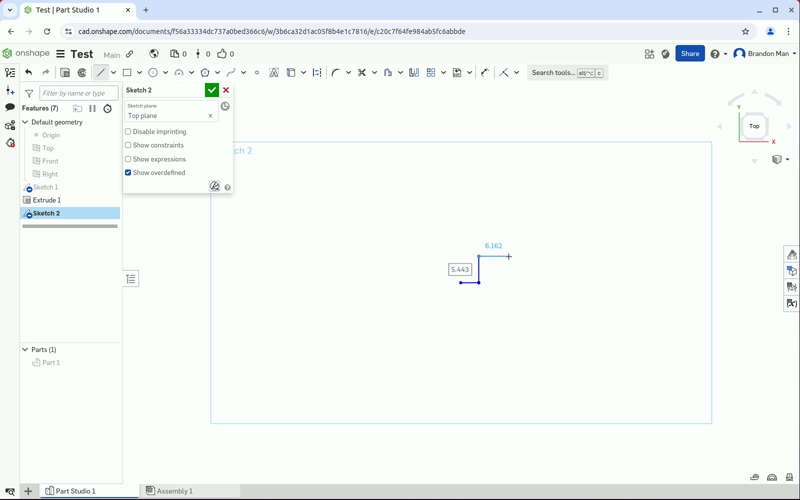
mouse_move(460, 256)
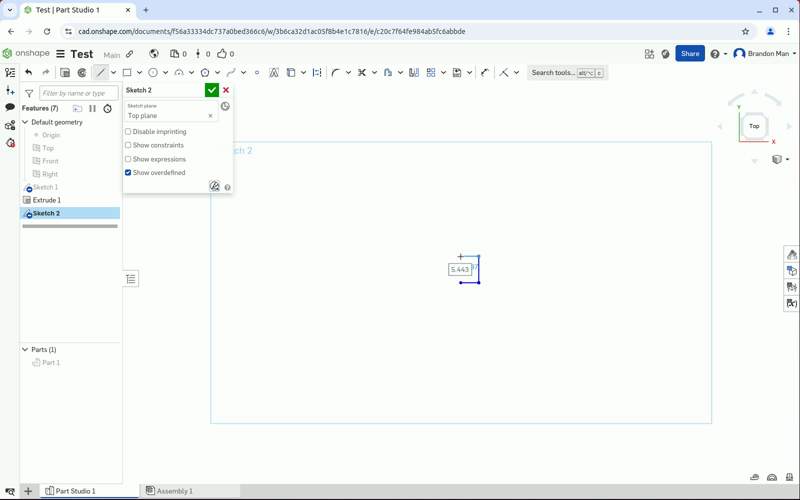
click(460, 256)
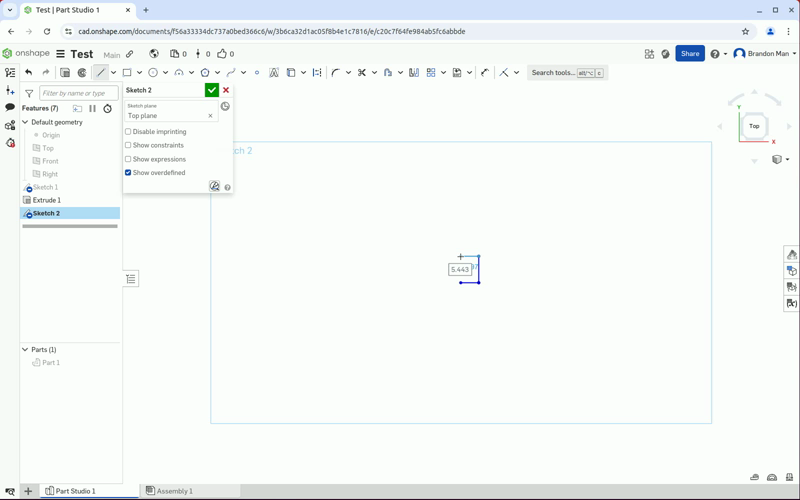
key_up(shift)
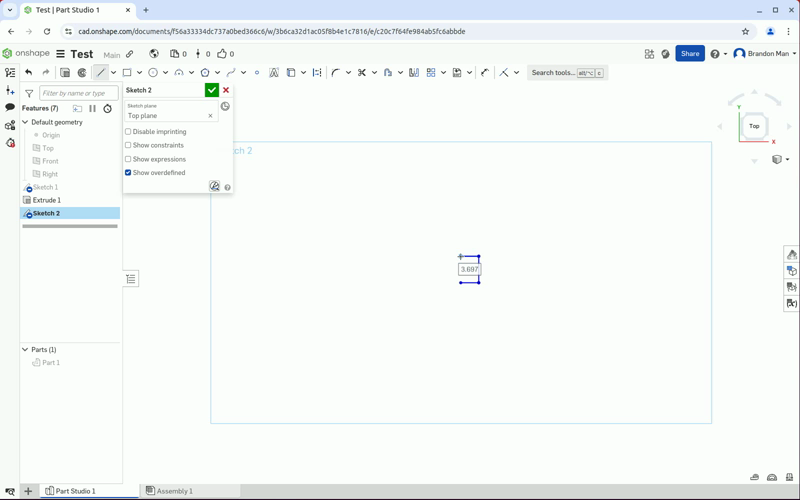
mouse_move(490, 256)
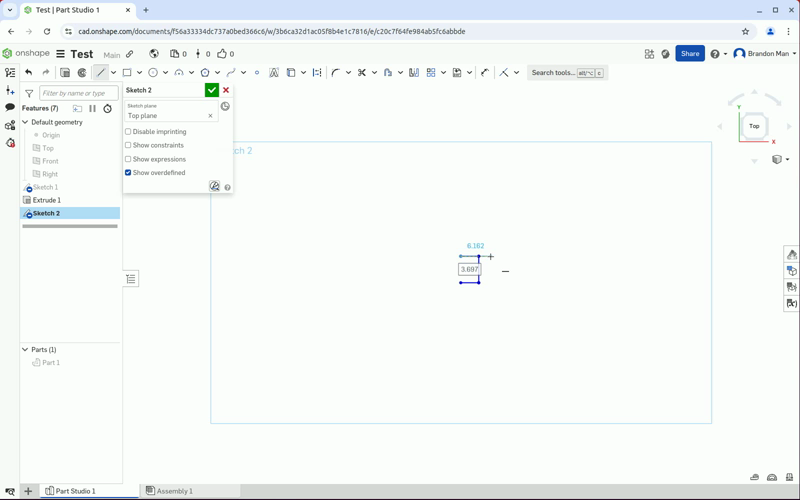
key_down(shift)
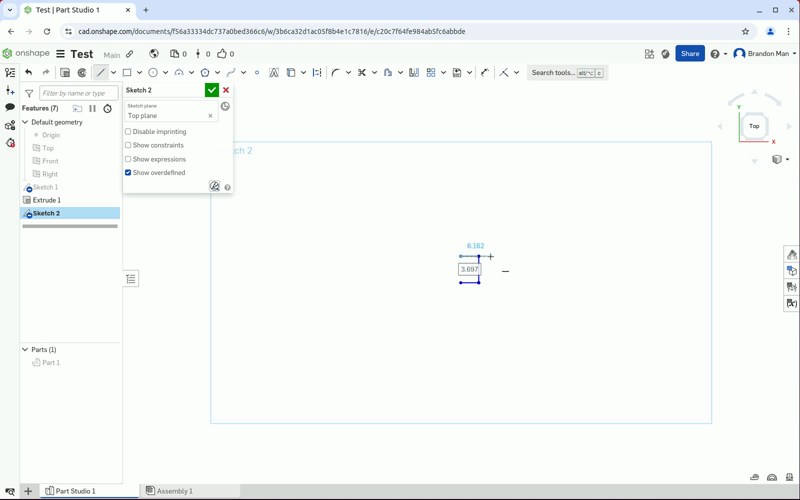
mouse_move(460, 282)
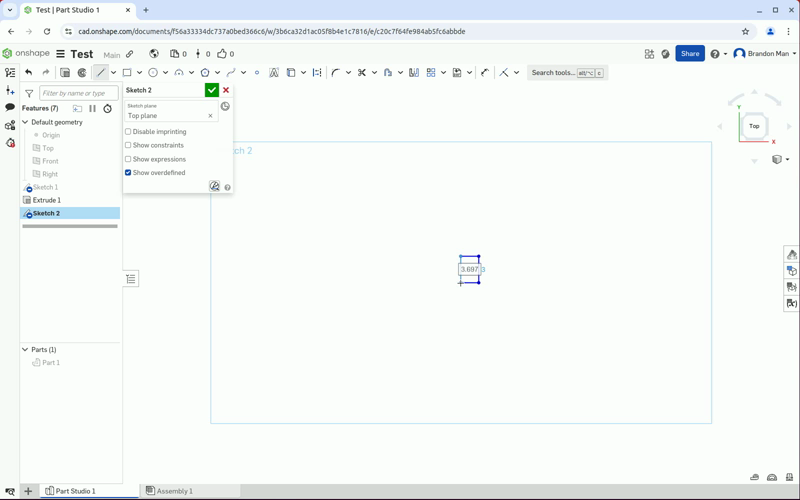
key_up(shift)
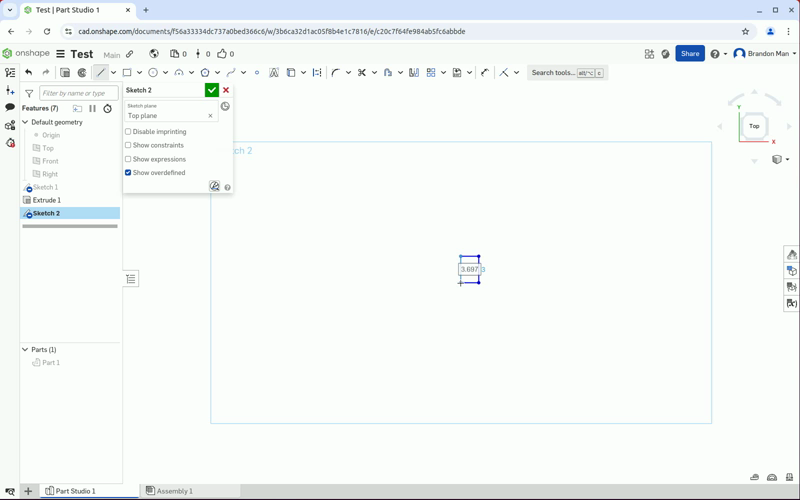
click(460, 282)
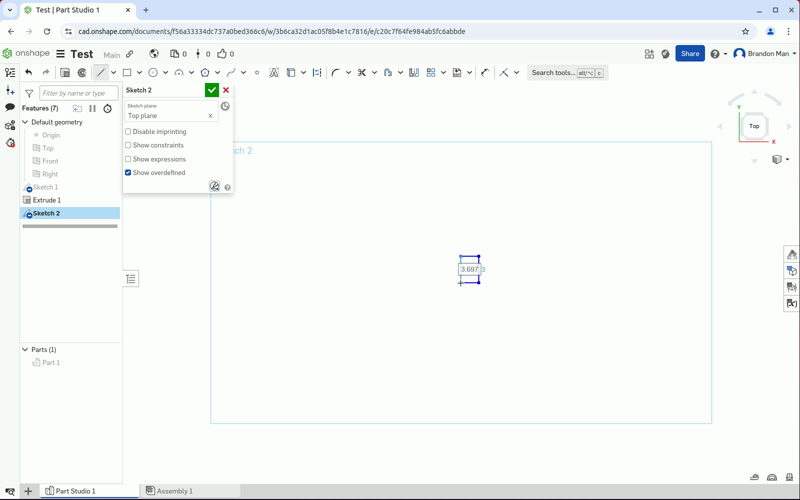
key(esc)
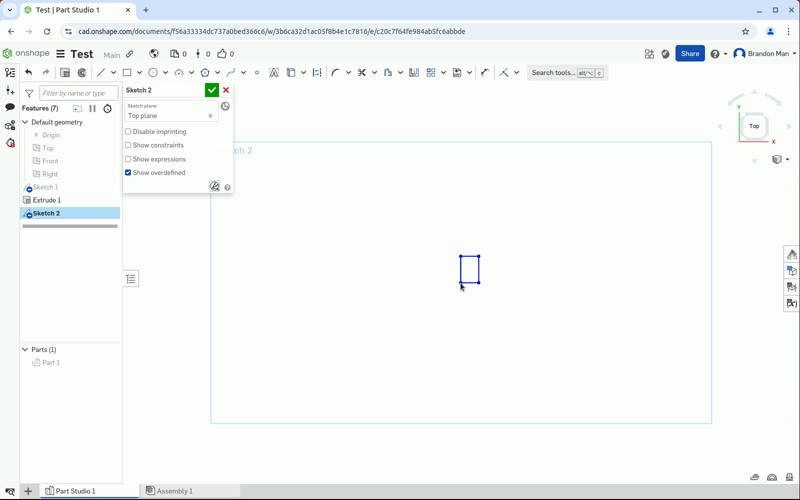
mouse_move(466, 280)
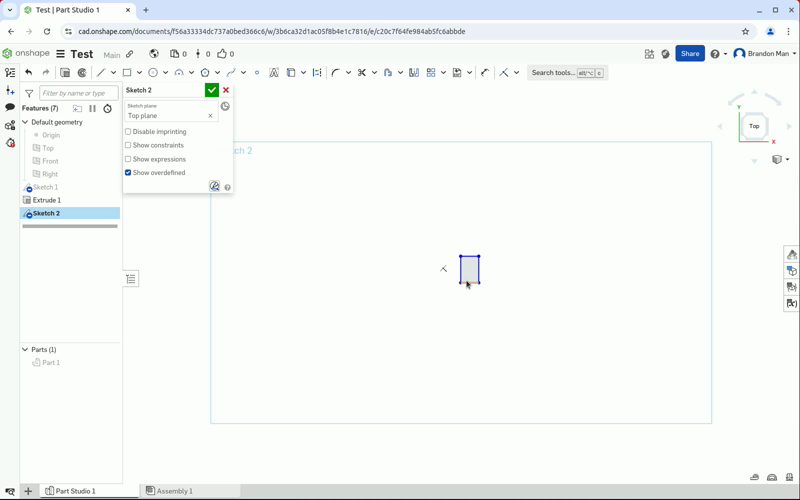
scroll(6)
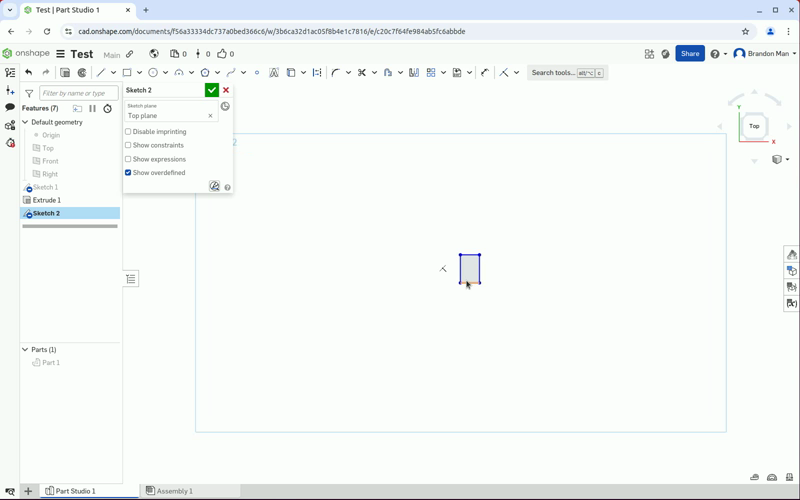
scroll(6)
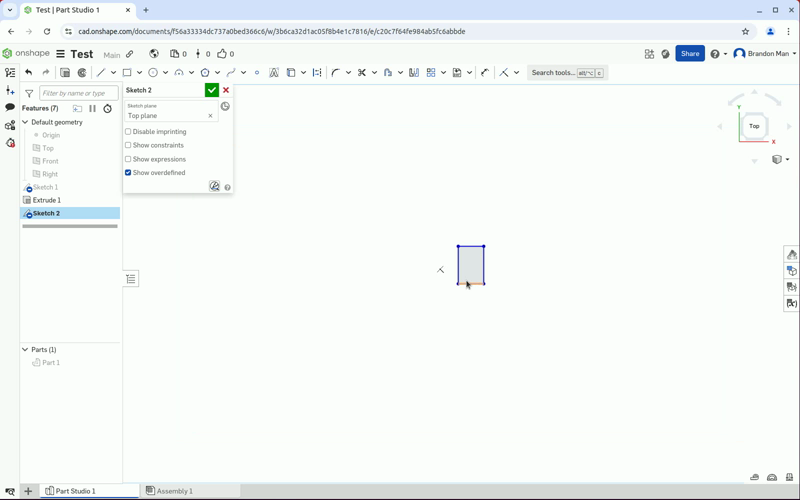
scroll(6)
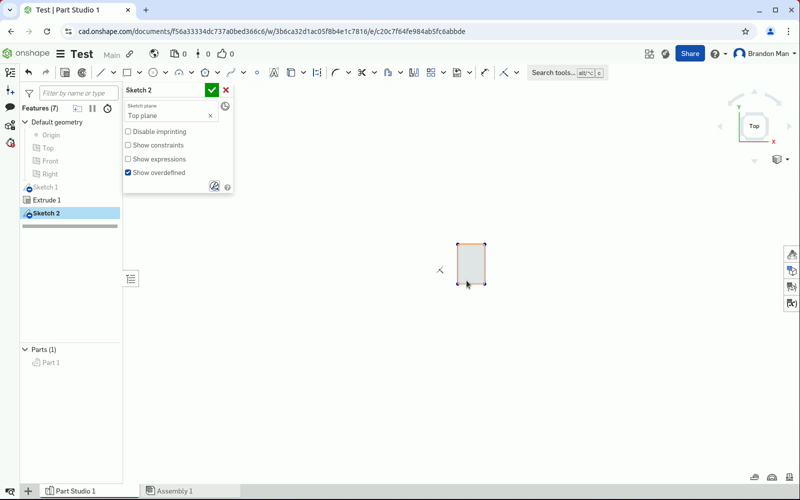
scroll(6)
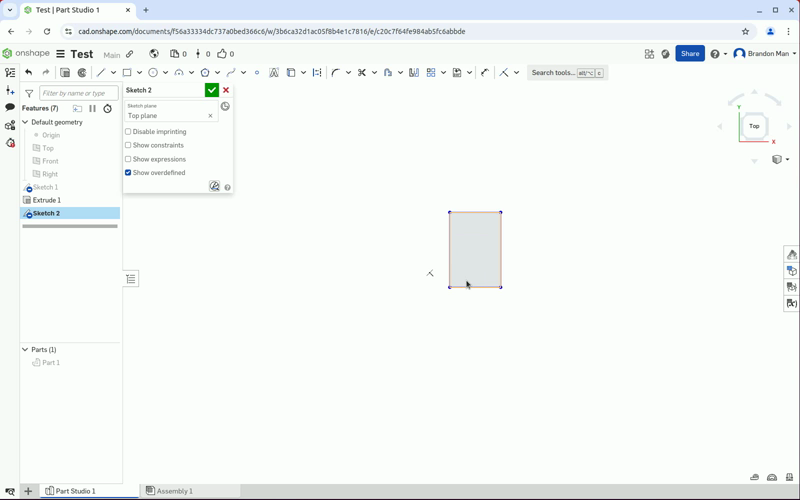
scroll(6)
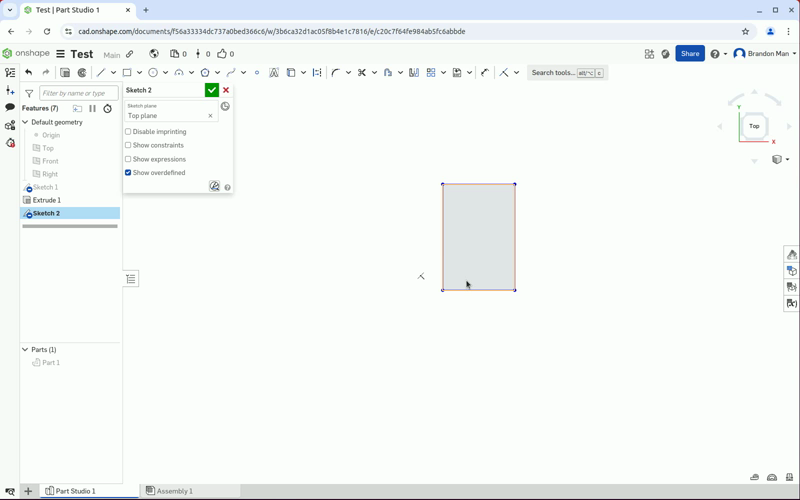
scroll(6)
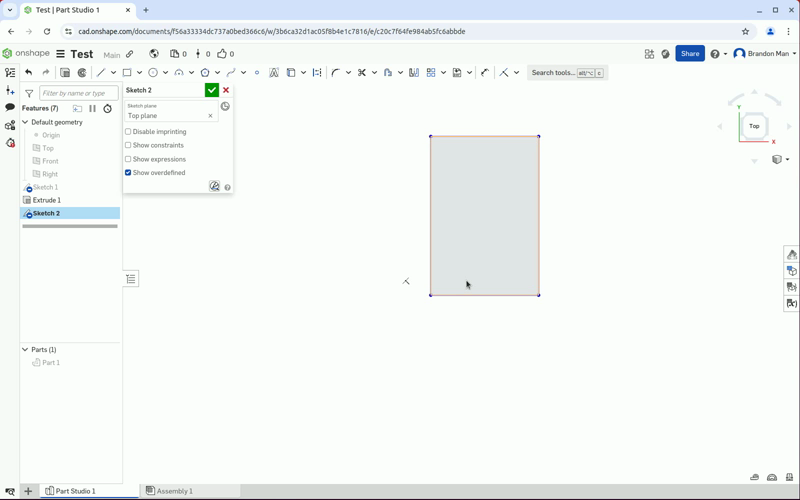
scroll(6)
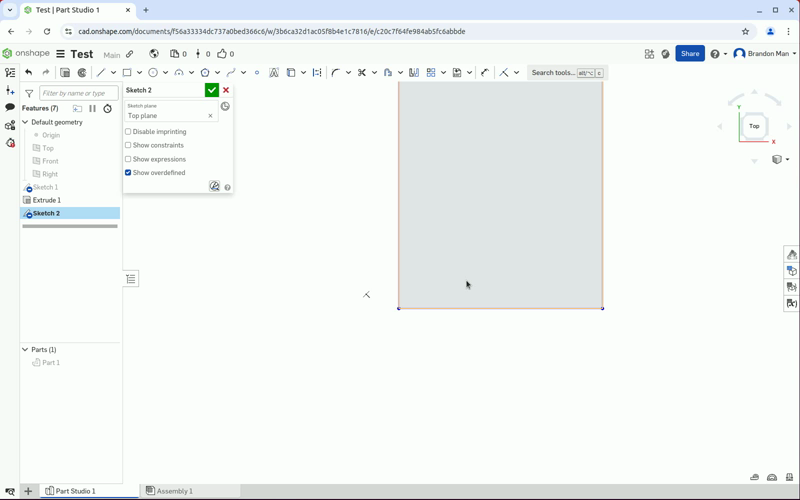
click(466, 280)
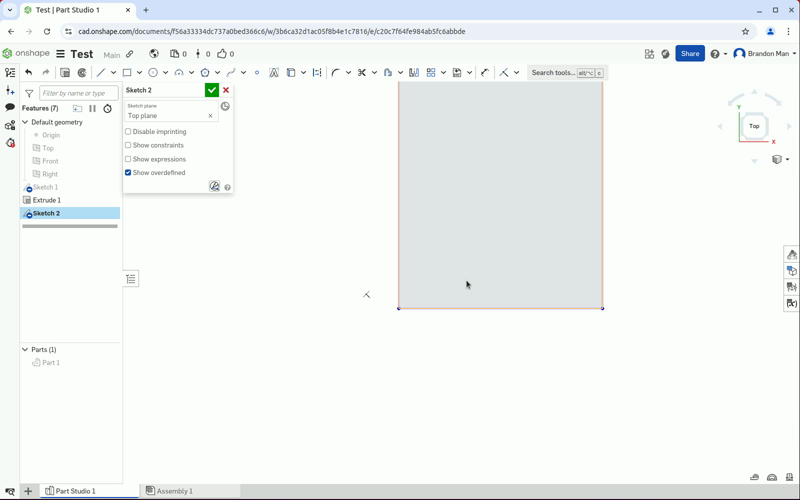
scroll(-6)
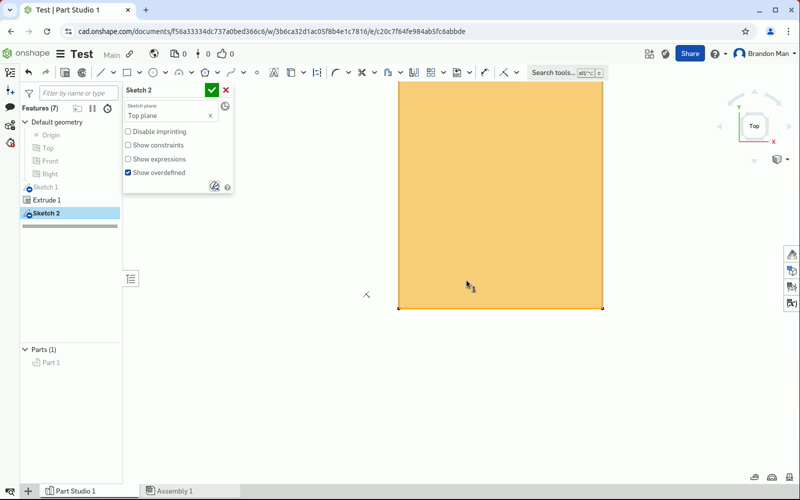
scroll(-6)
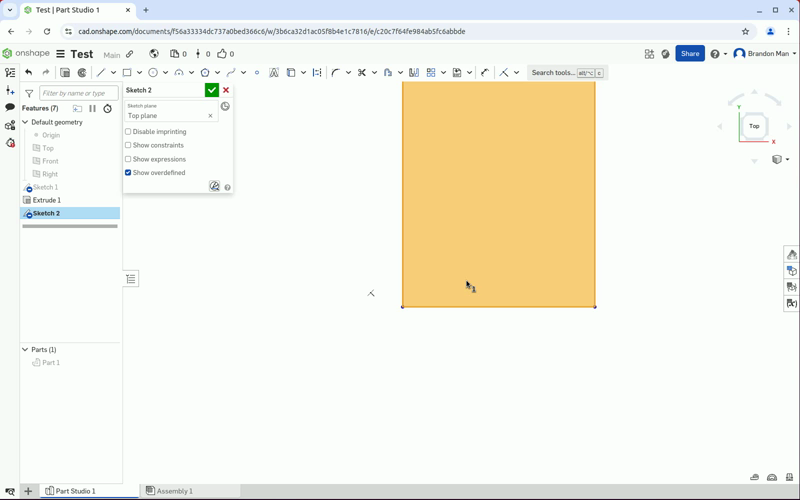
scroll(-6)
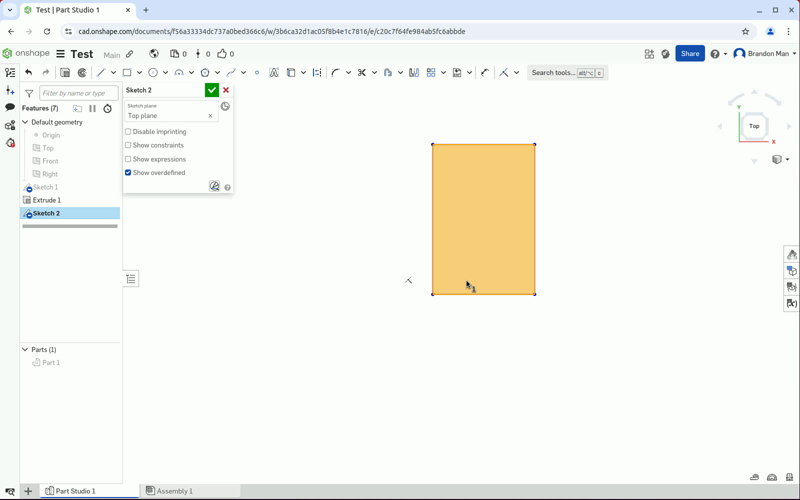
scroll(-6)
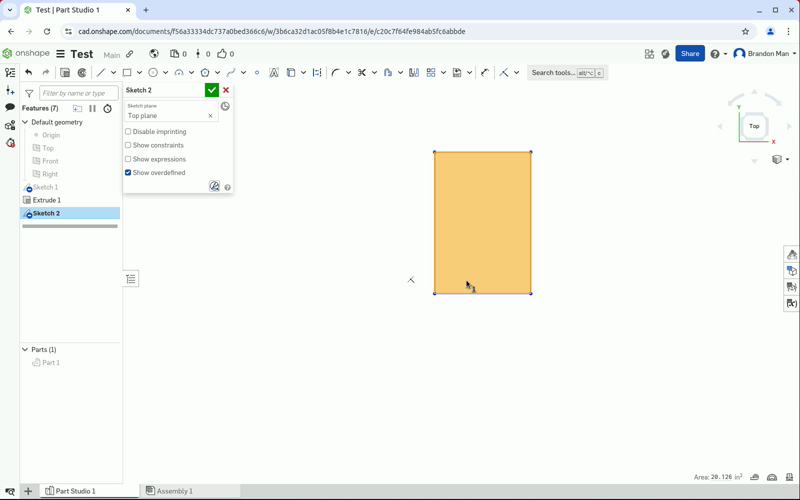
scroll(-6)
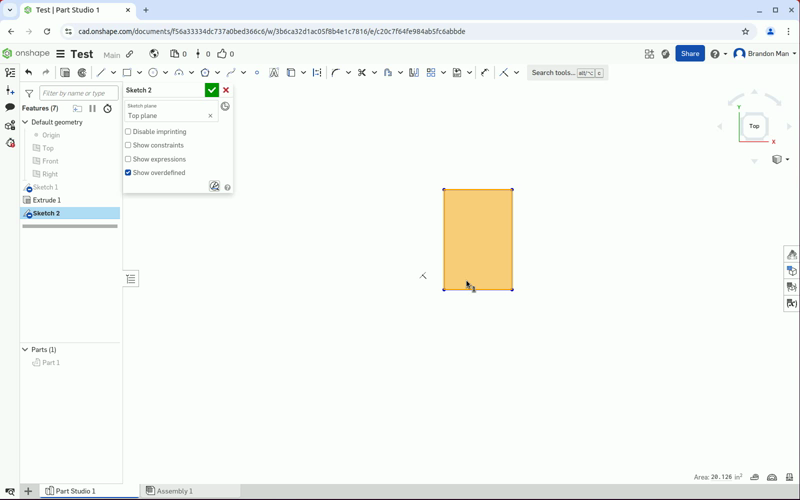
scroll(-6)
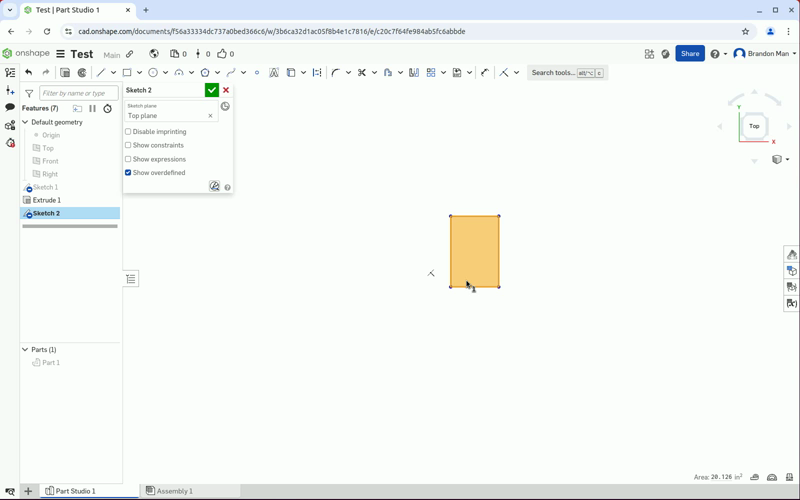
scroll(-6)
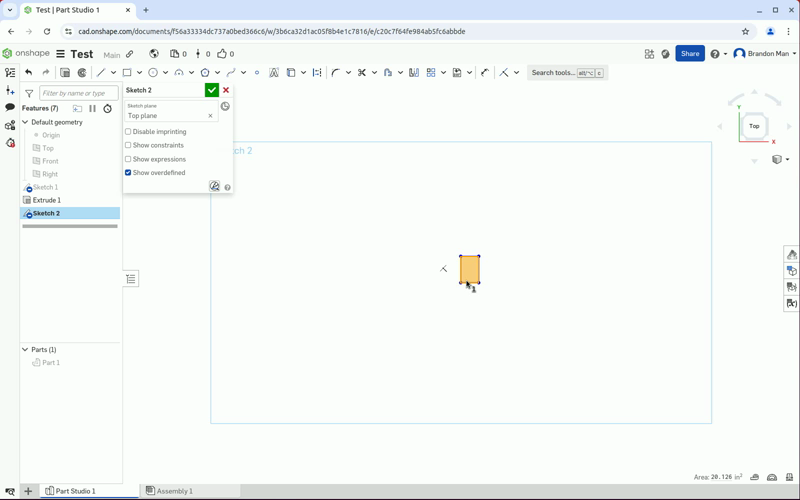
mouse_move(73, 352)
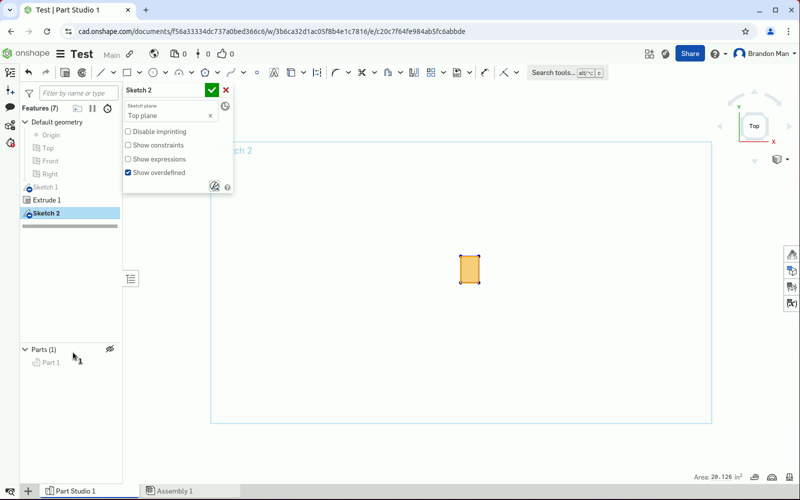
key(shift+y)
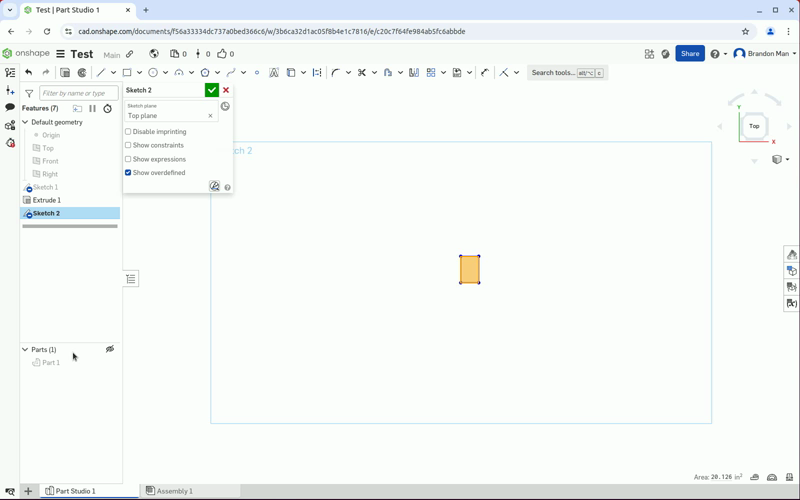
key(shift+e)
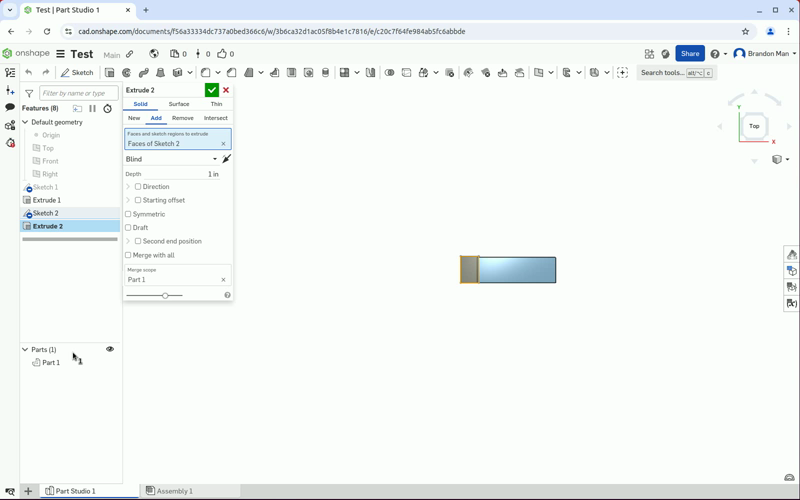
mouse_move(143, 106)
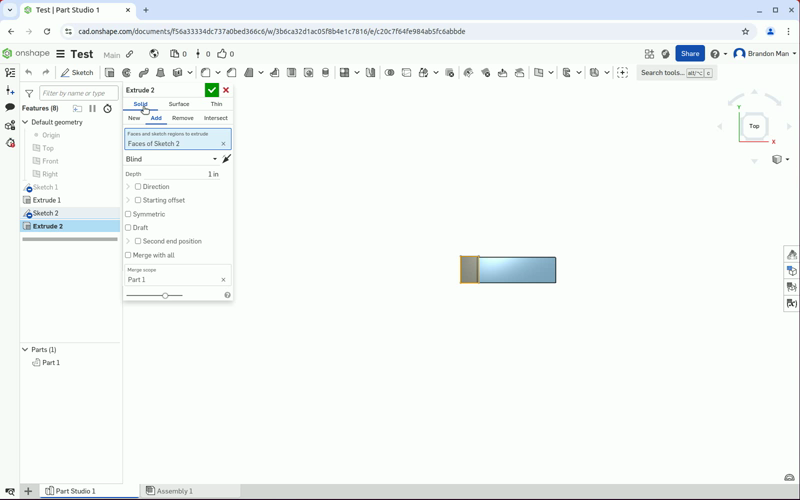
click(143, 106)
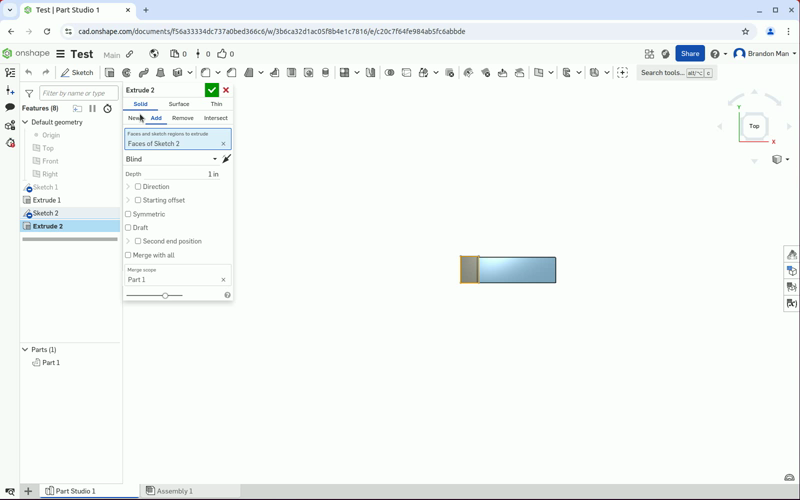
mouse_move(137, 120)
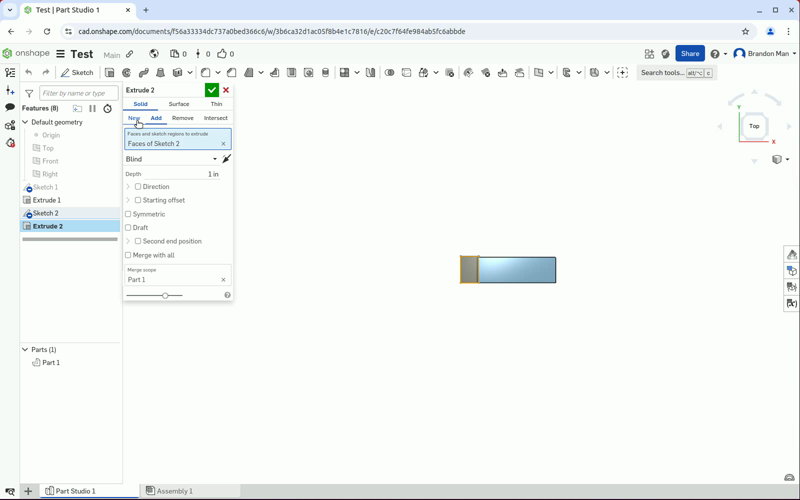
click(137, 120)
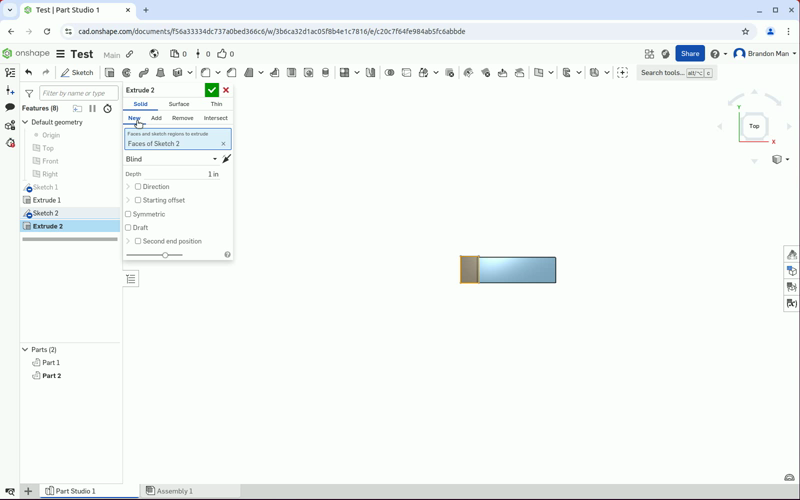
key(tab, 4)
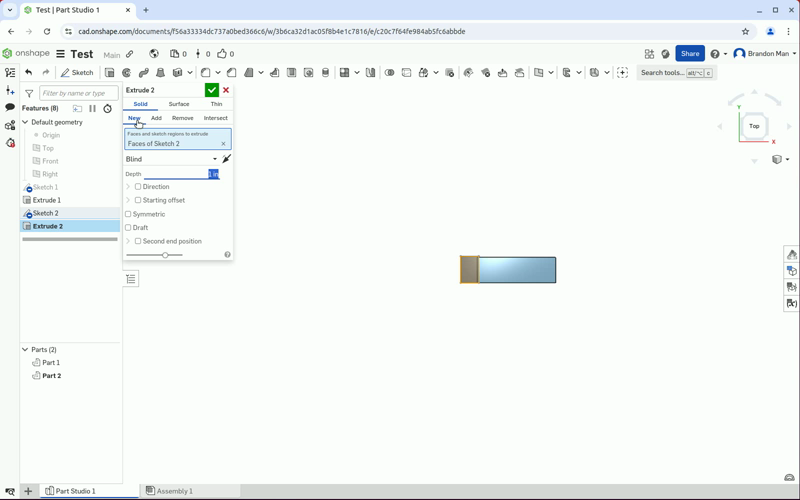
text(1.926)
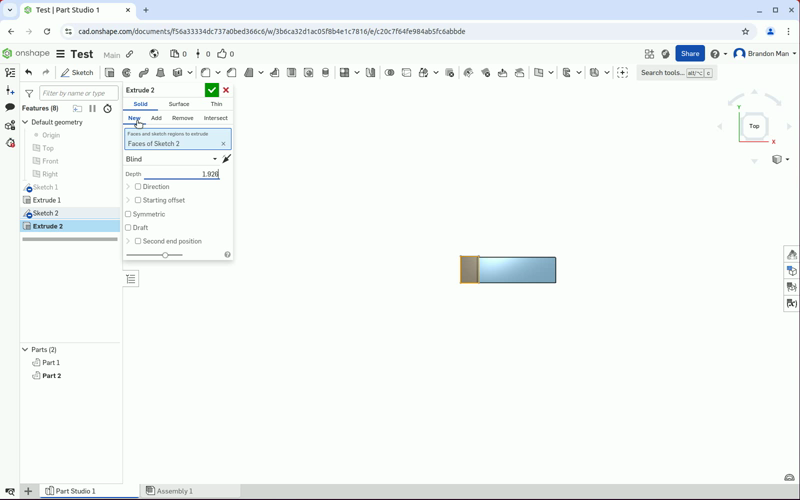
key(enter)
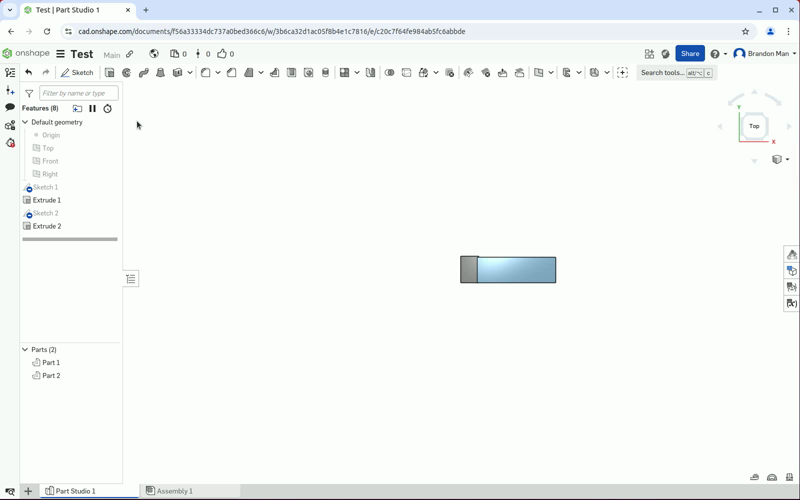
key(shift+h)
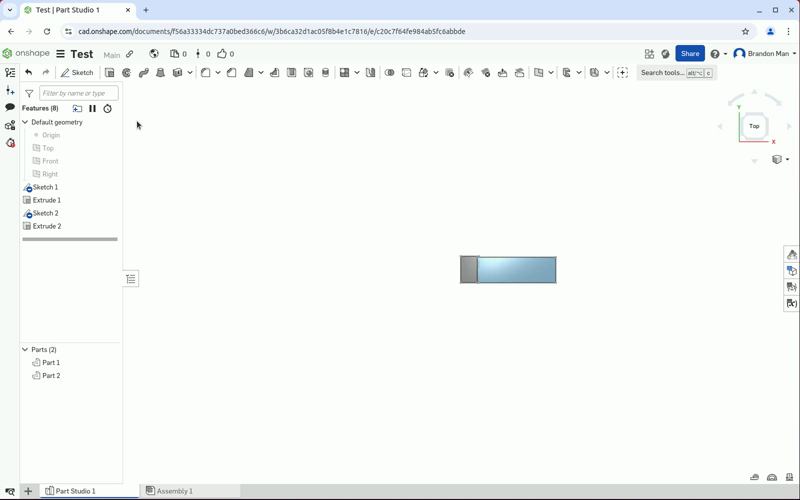
key(shift+h)
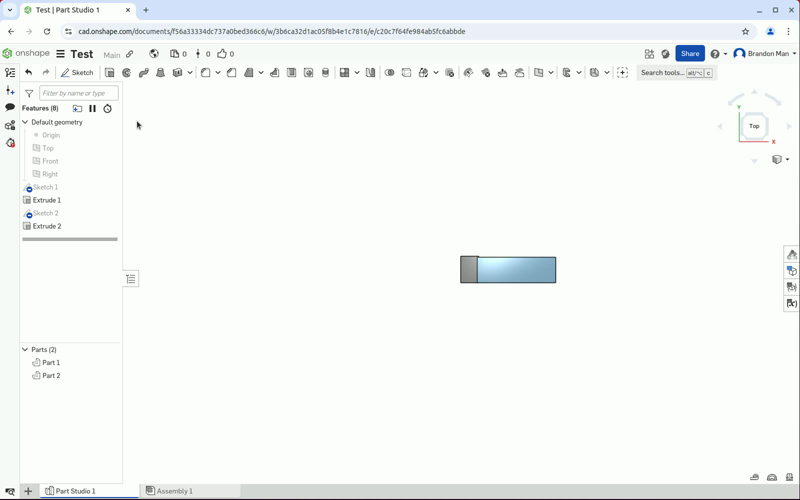
mouse_move(73, 189)
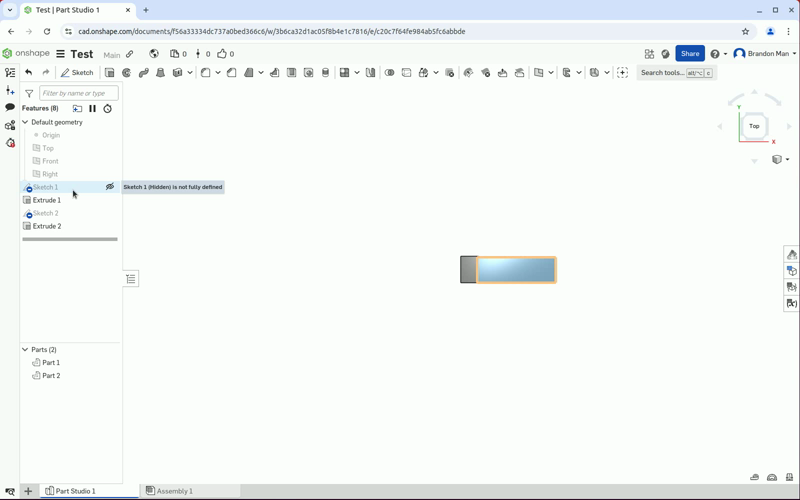
click(73, 189)
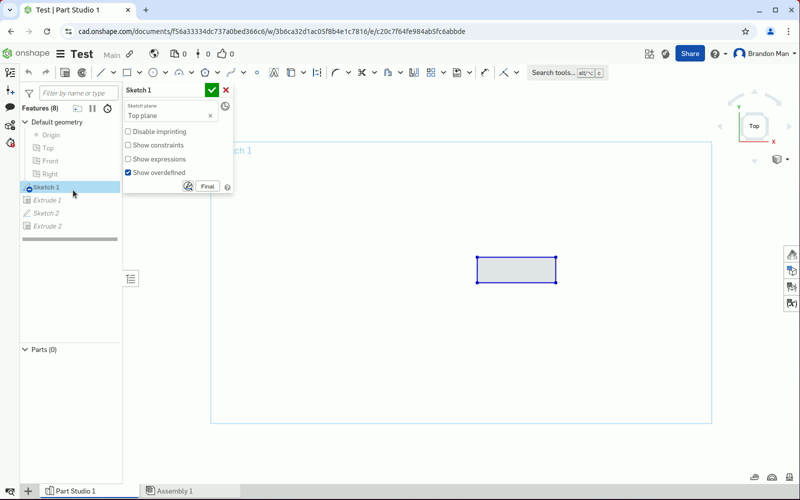
mouse_move(229, 92)
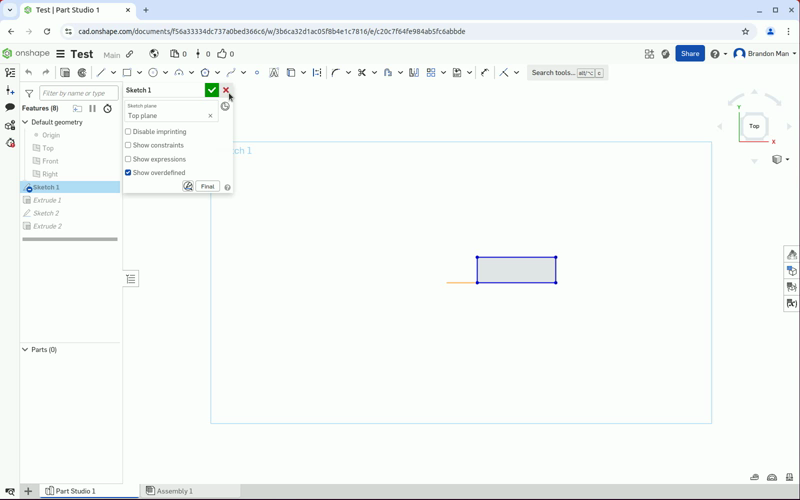
click(229, 92)
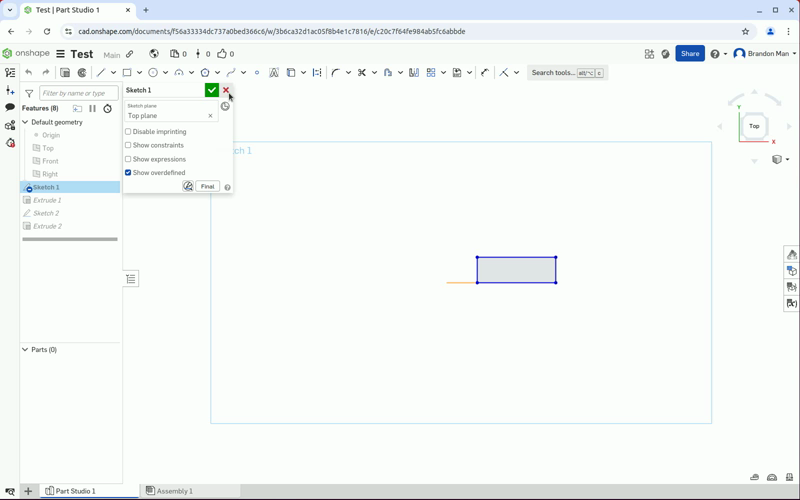
key(shift+s)
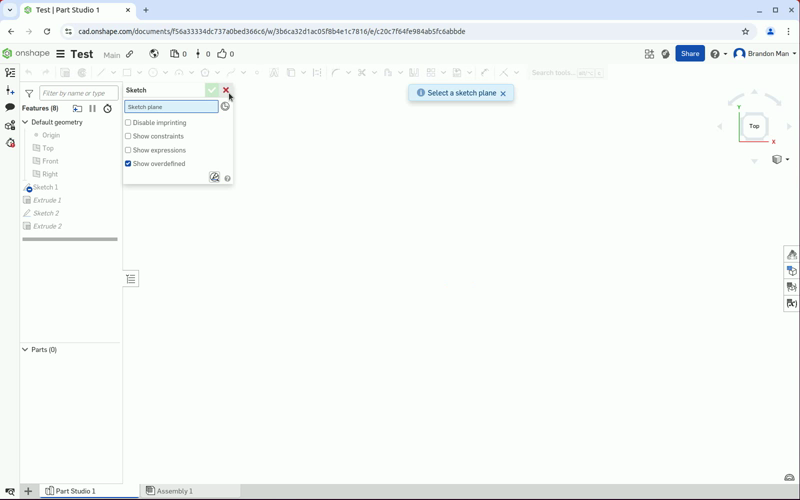
mouse_move(73, 150)
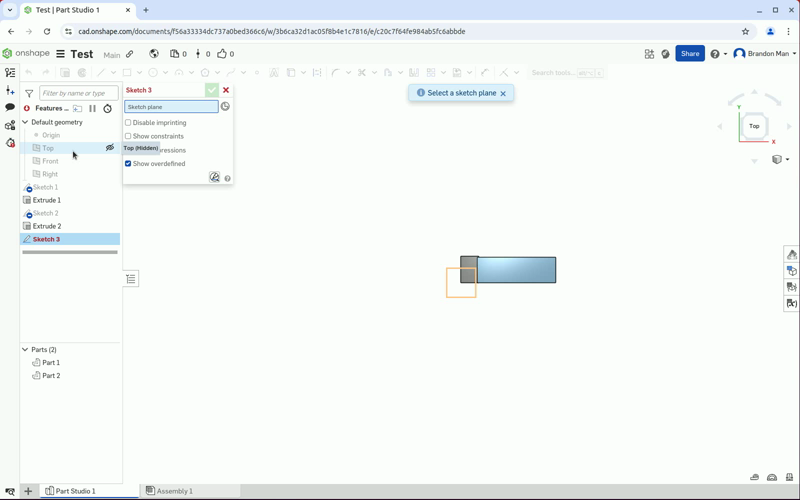
click(73, 150)
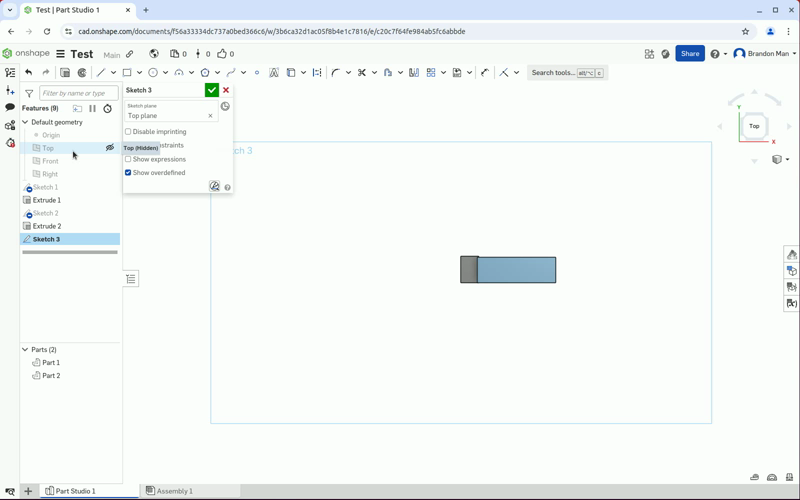
mouse_move(73, 352)
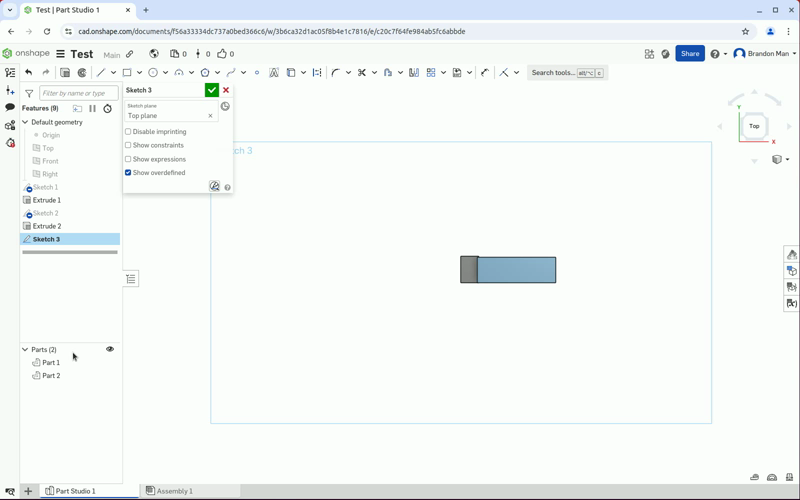
key(y)
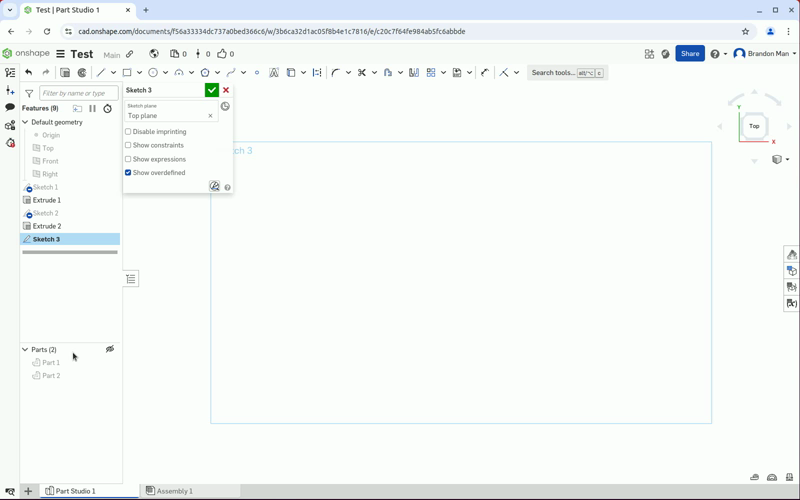
key(l)
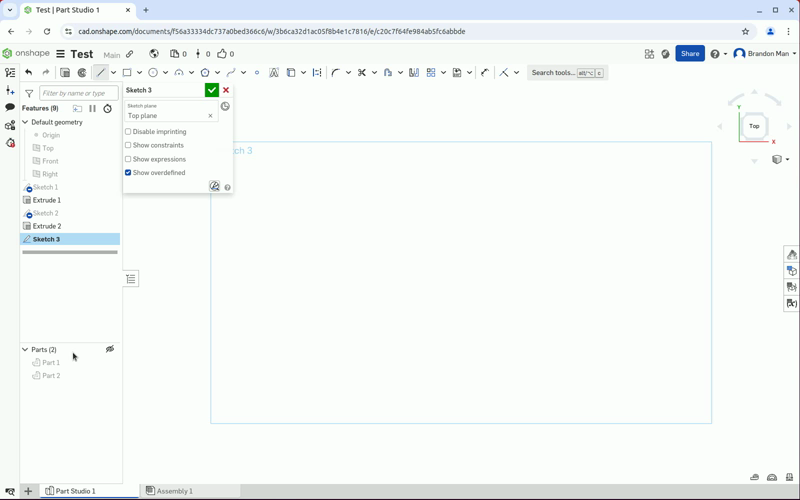
key_down(shift)
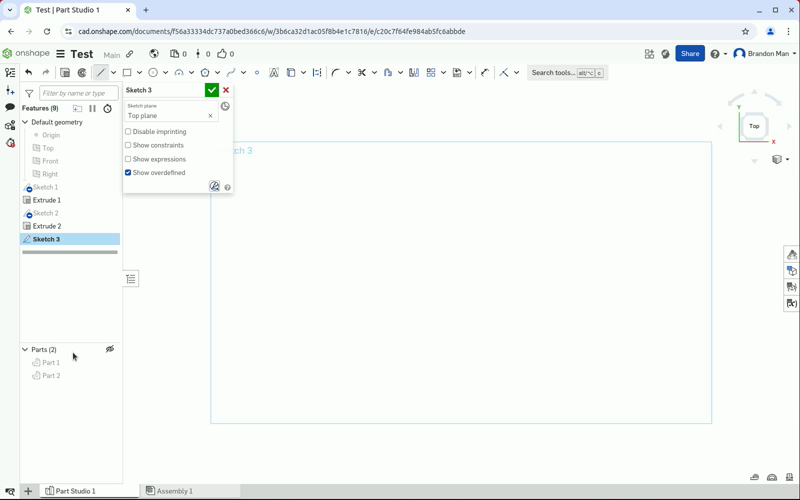
mouse_move(556, 282)
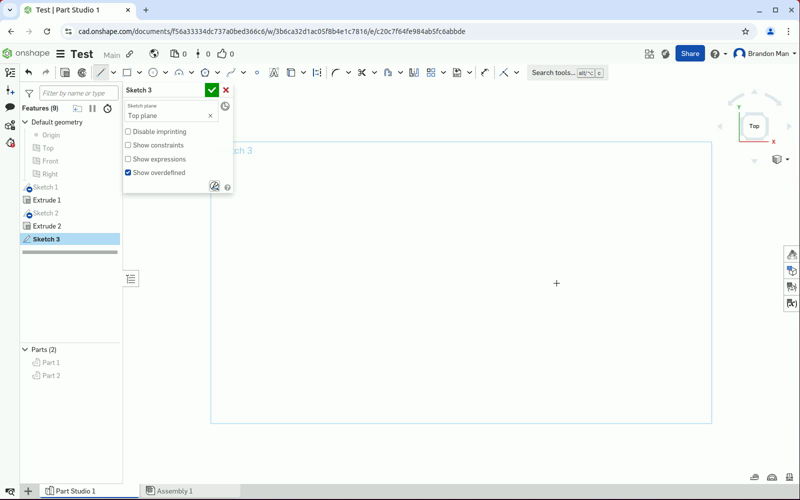
click(556, 282)
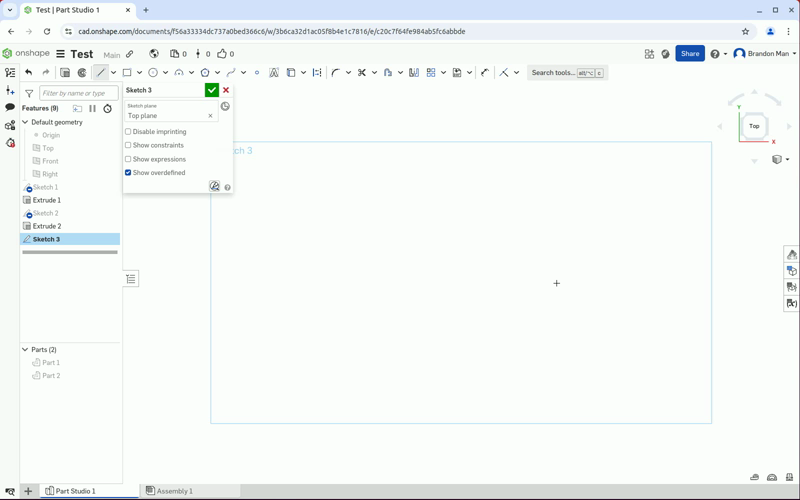
key_up(shift)
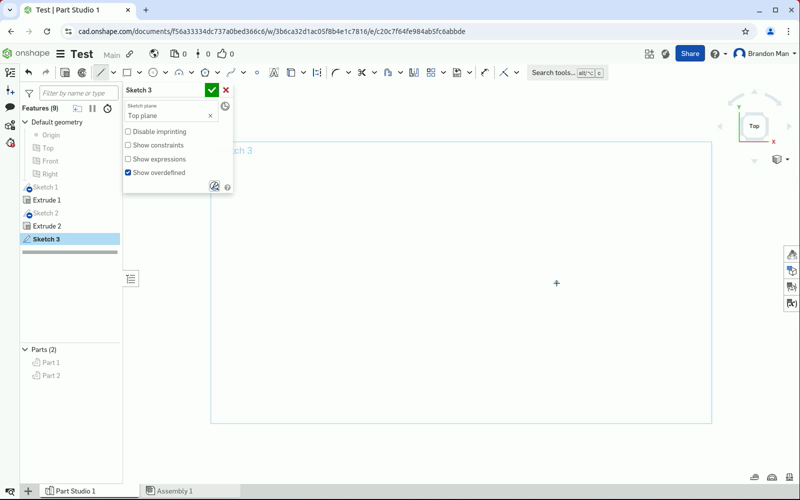
key_down(shift)
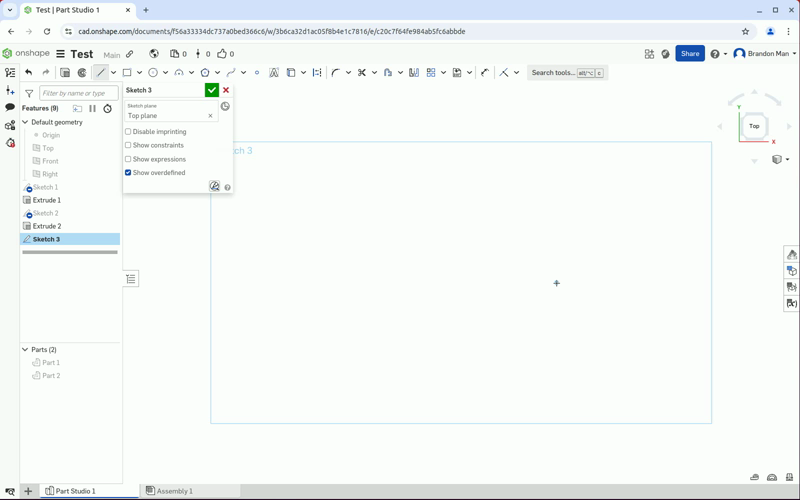
mouse_move(586, 282)
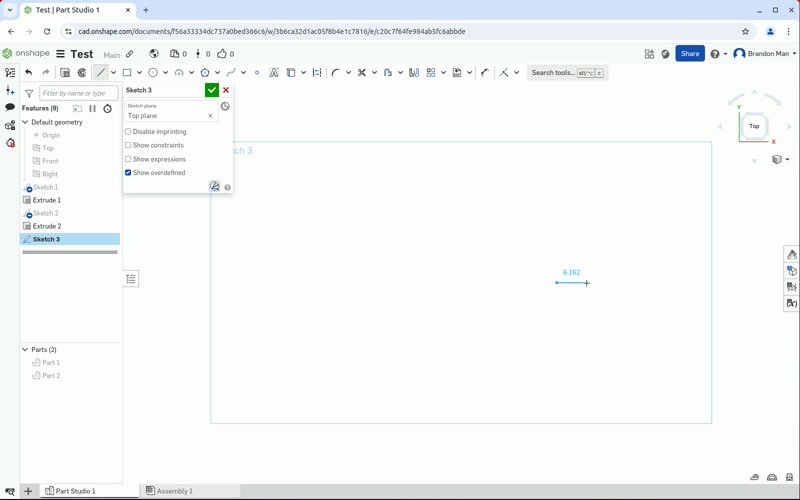
mouse_move(574, 282)
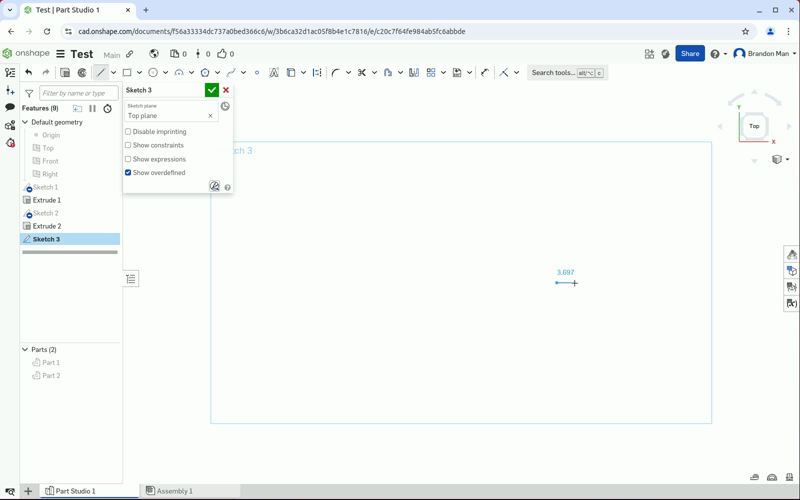
click(574, 282)
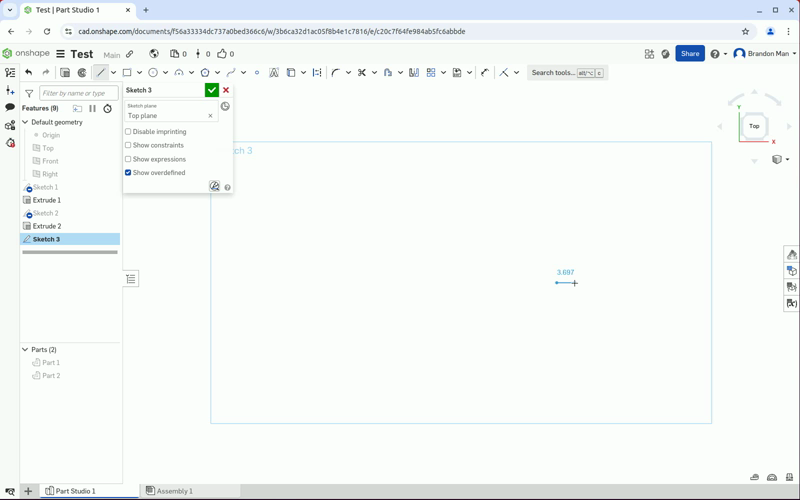
key_up(shift)
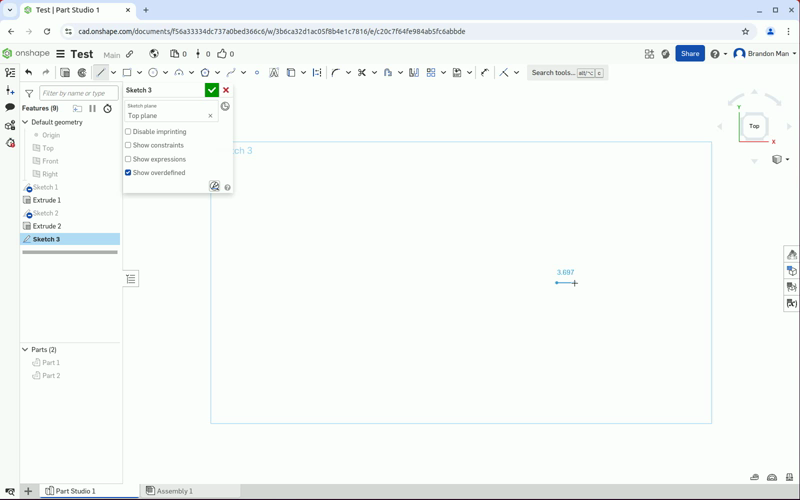
key_down(shift)
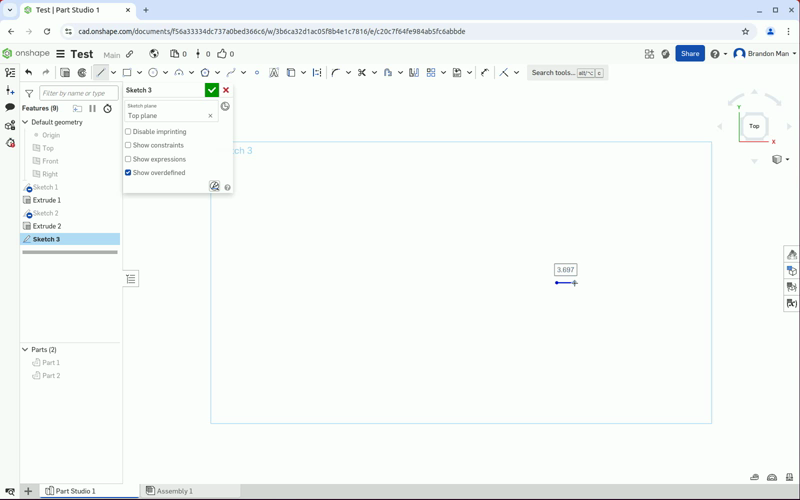
mouse_move(589, 282)
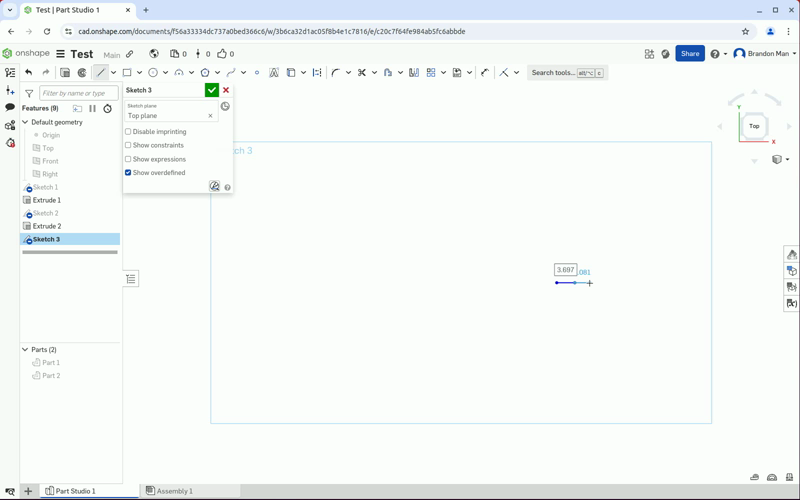
mouse_move(574, 256)
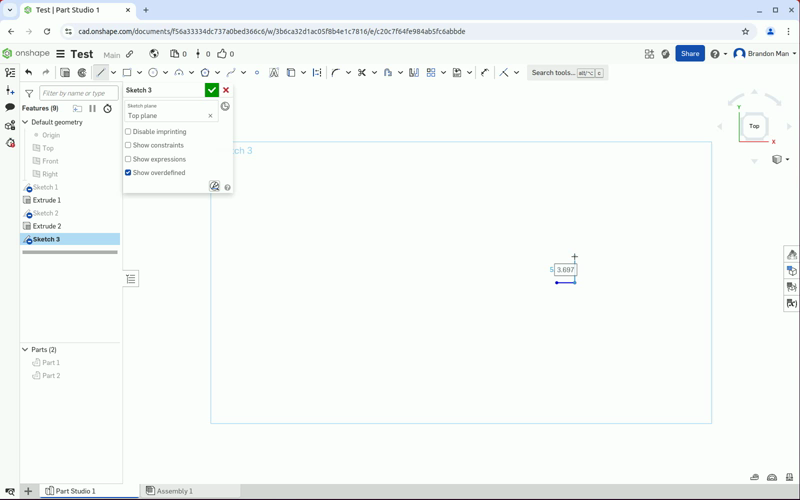
click(574, 256)
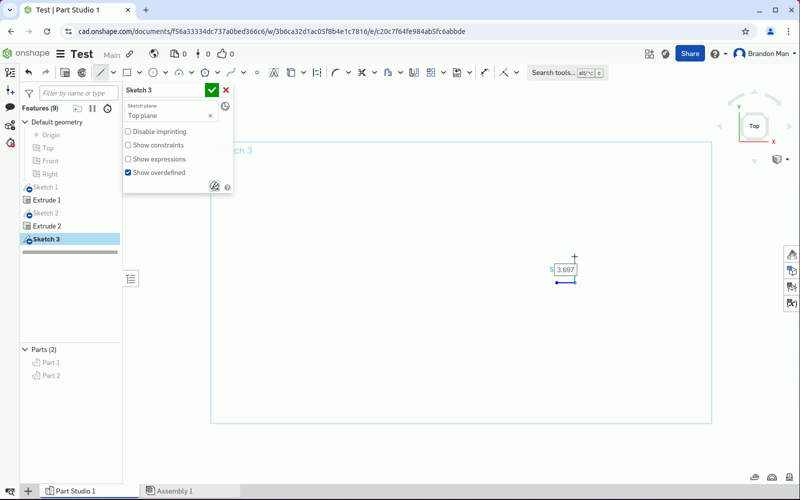
key_up(shift)
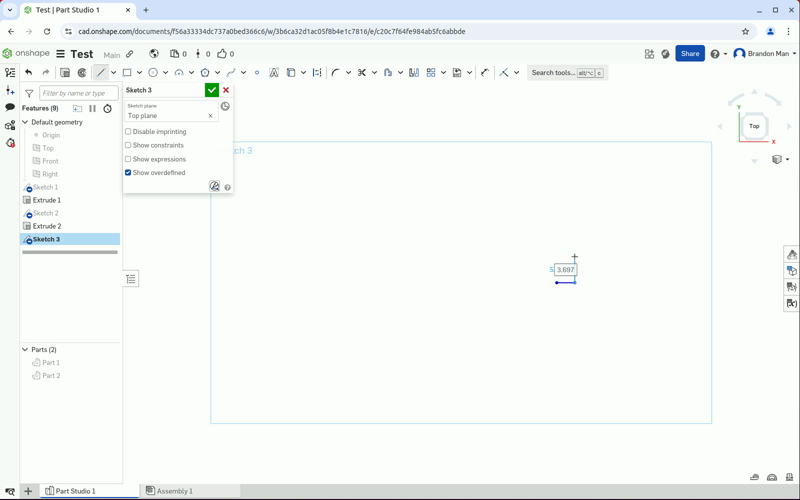
key_down(shift)
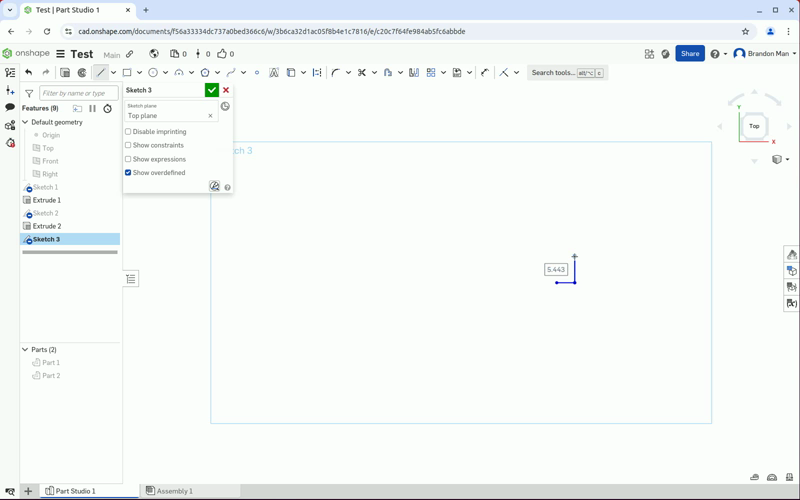
mouse_move(589, 256)
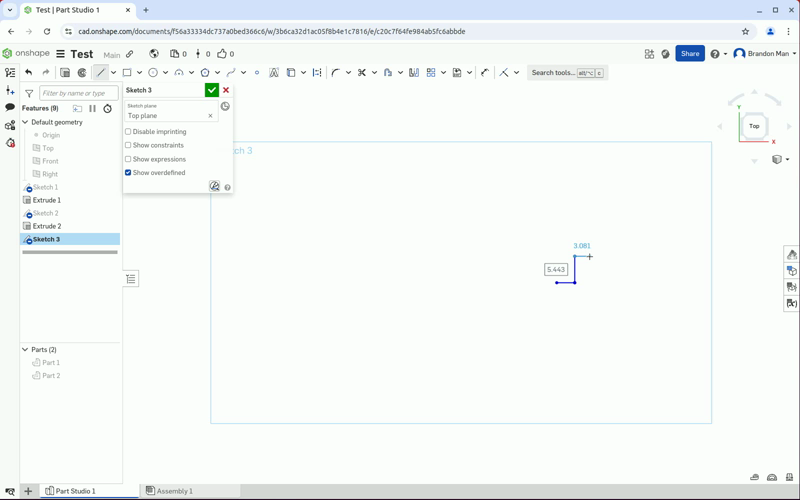
mouse_move(556, 256)
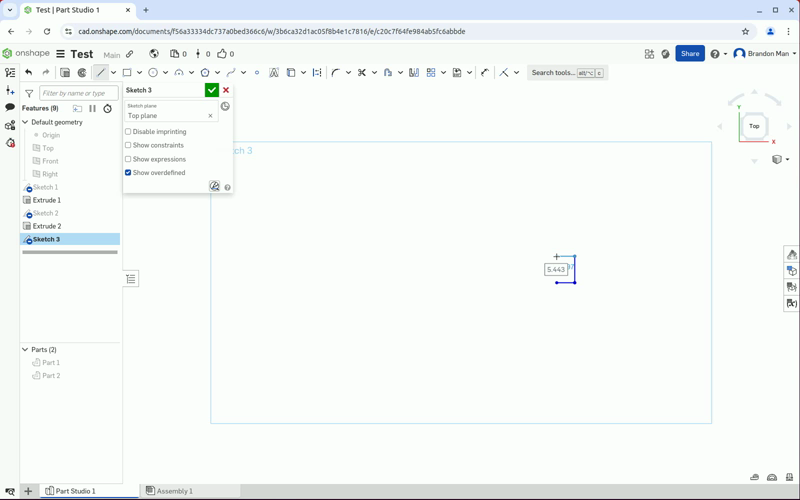
click(556, 256)
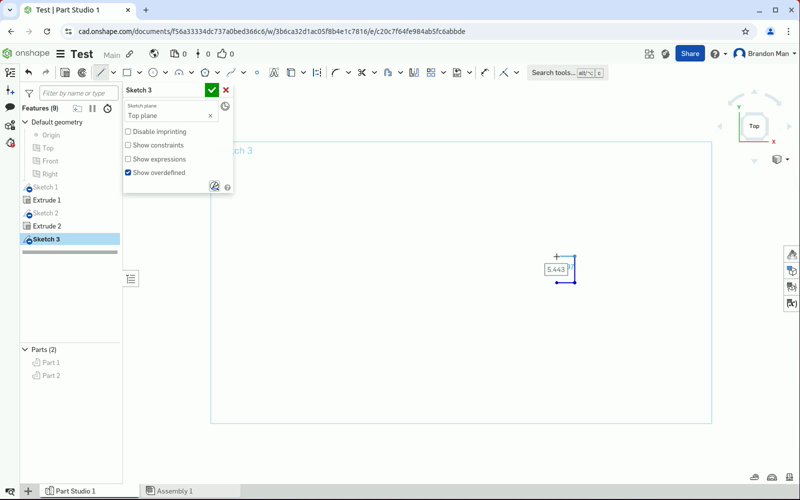
key_up(shift)
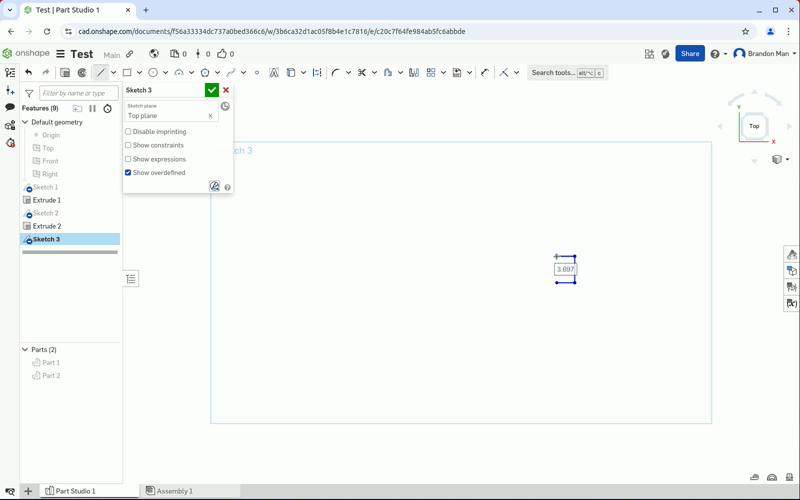
mouse_move(586, 256)
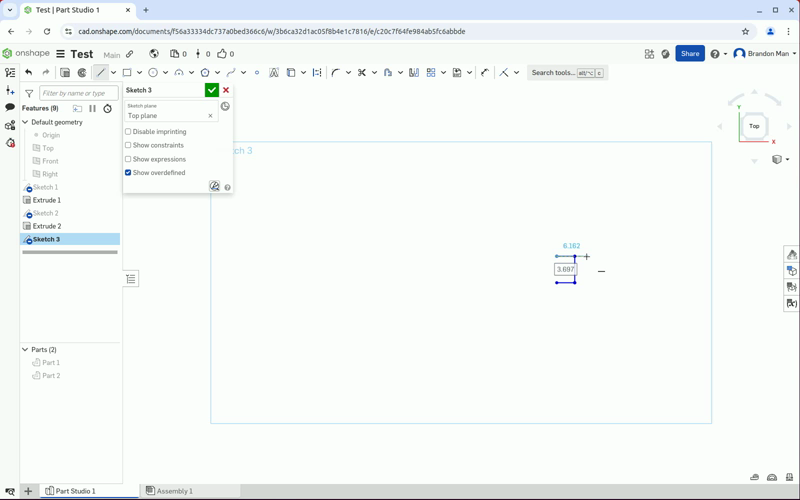
key_down(shift)
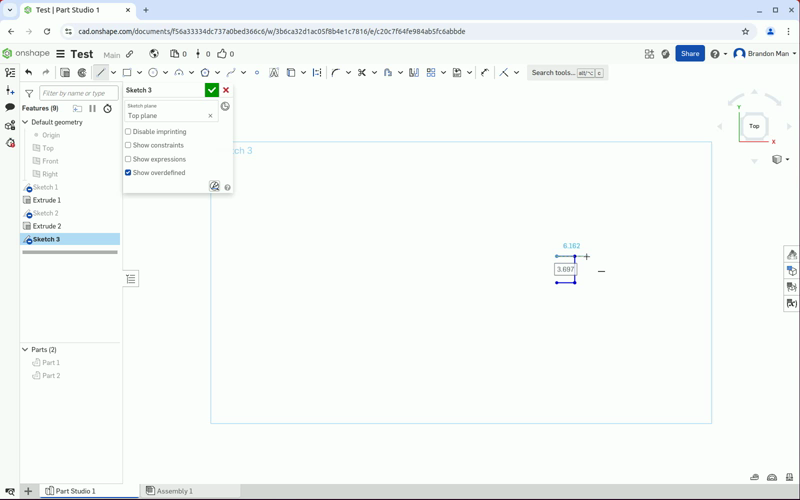
mouse_move(556, 282)
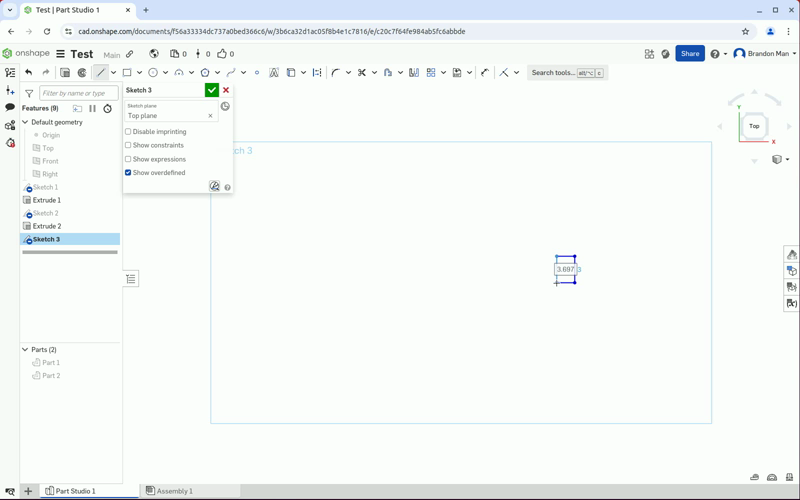
key_up(shift)
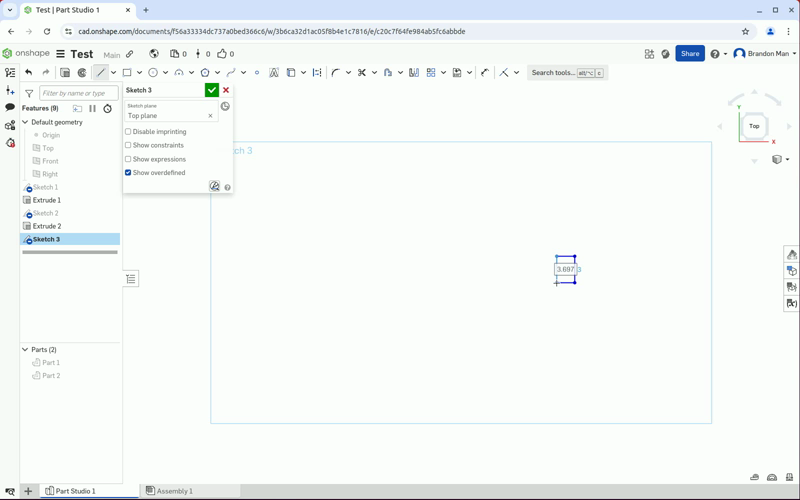
click(556, 282)
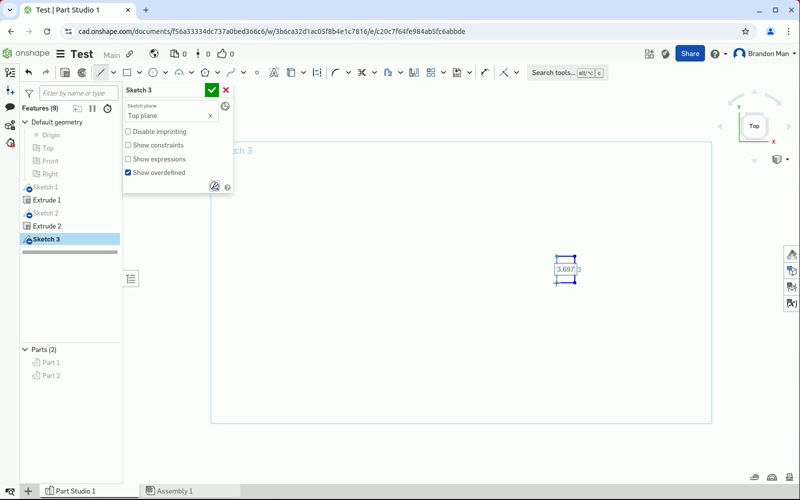
key(esc)
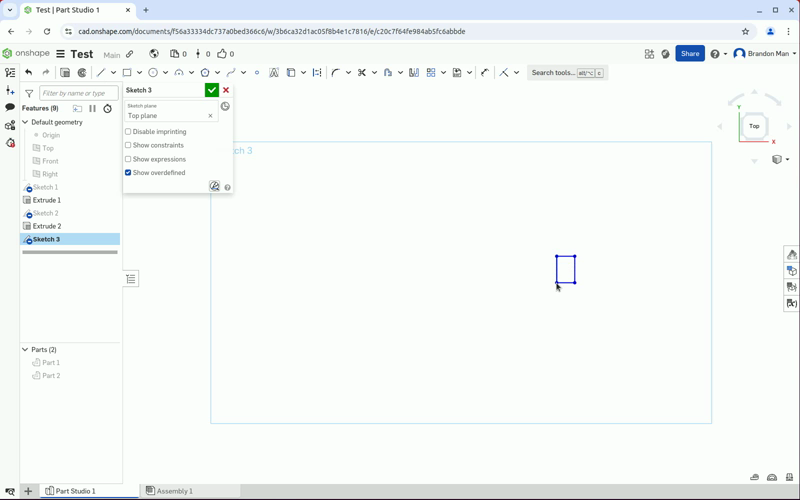
mouse_move(573, 281)
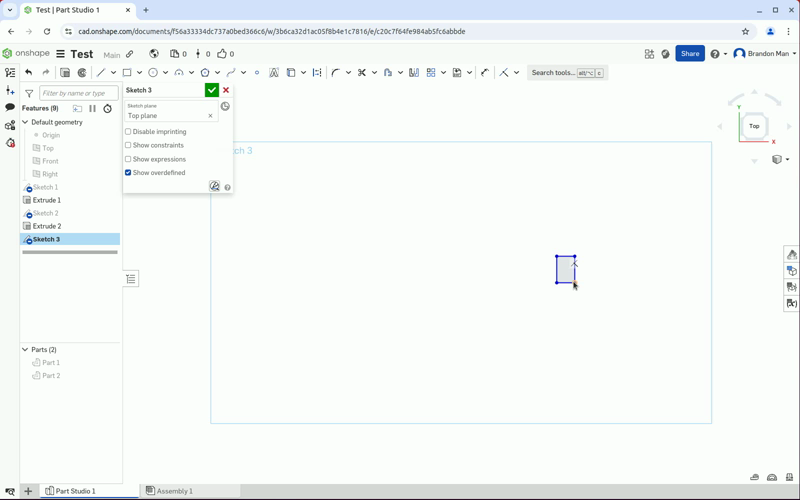
scroll(6)
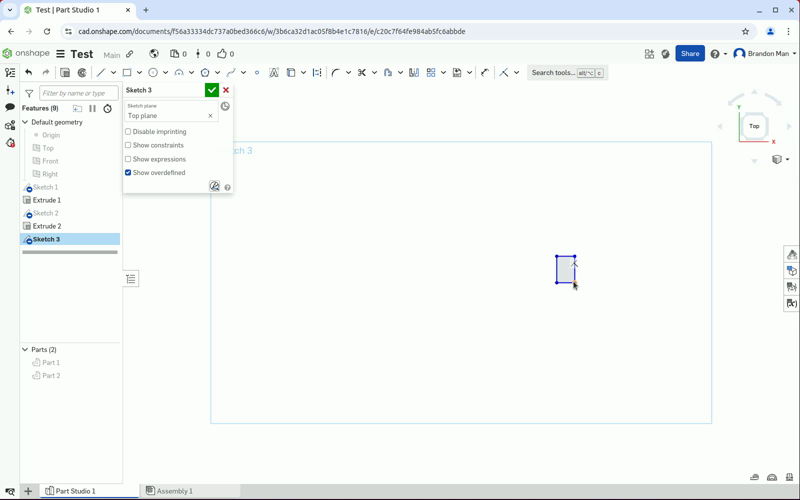
scroll(6)
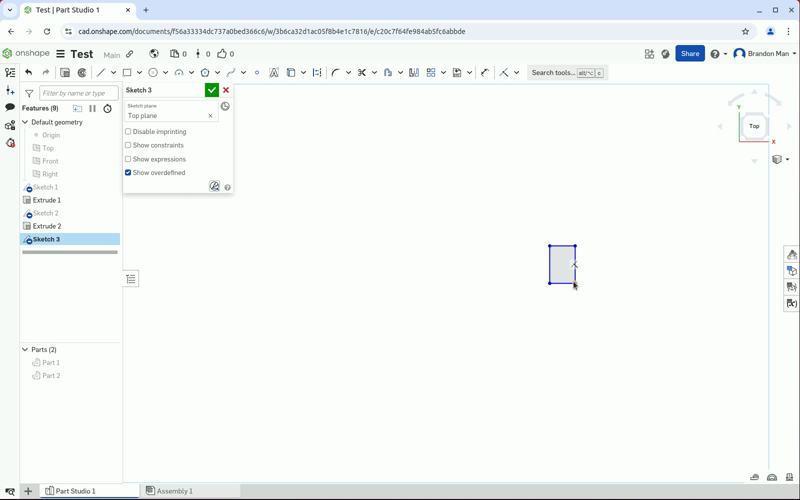
scroll(6)
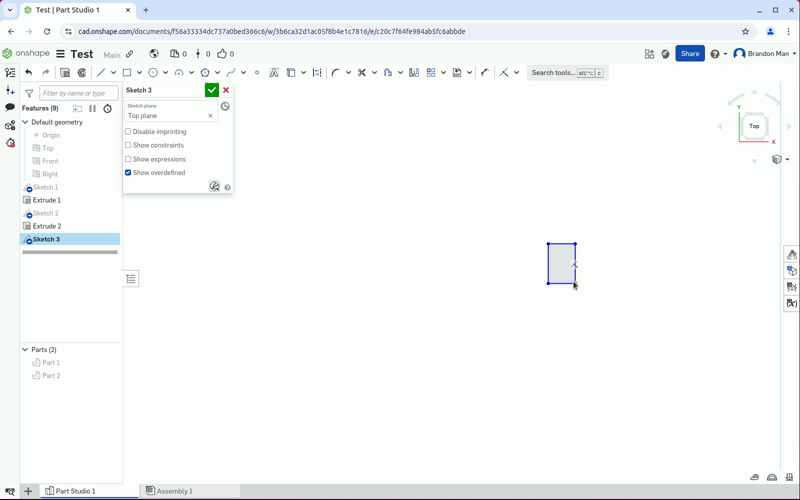
scroll(6)
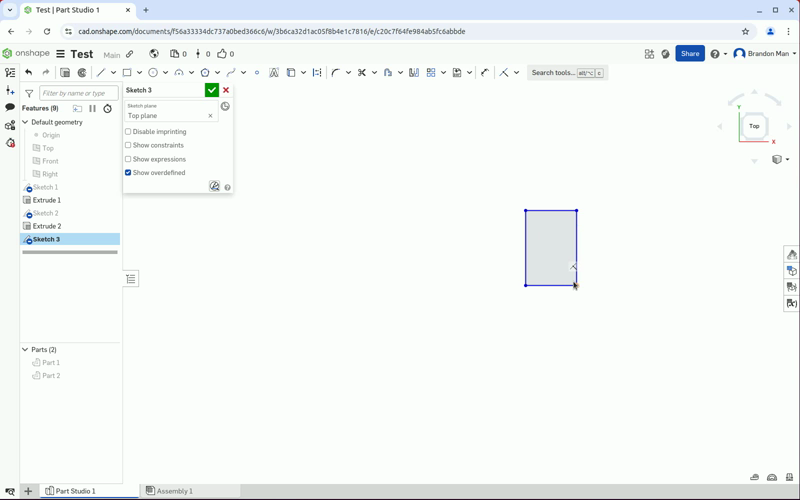
scroll(6)
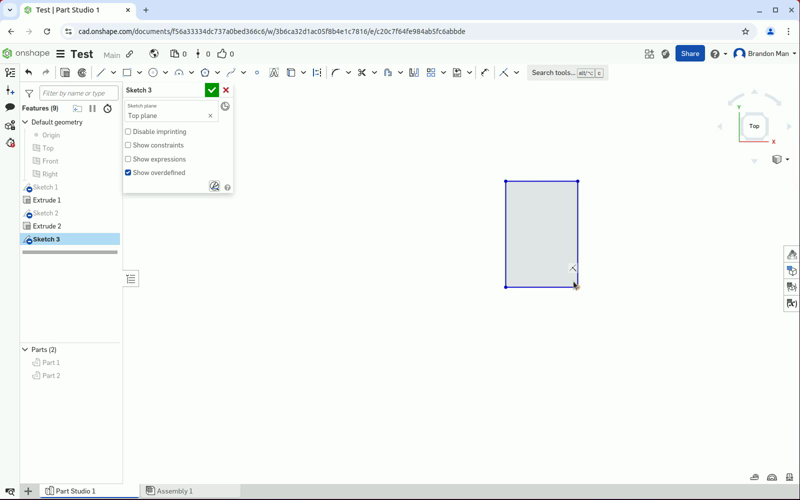
scroll(6)
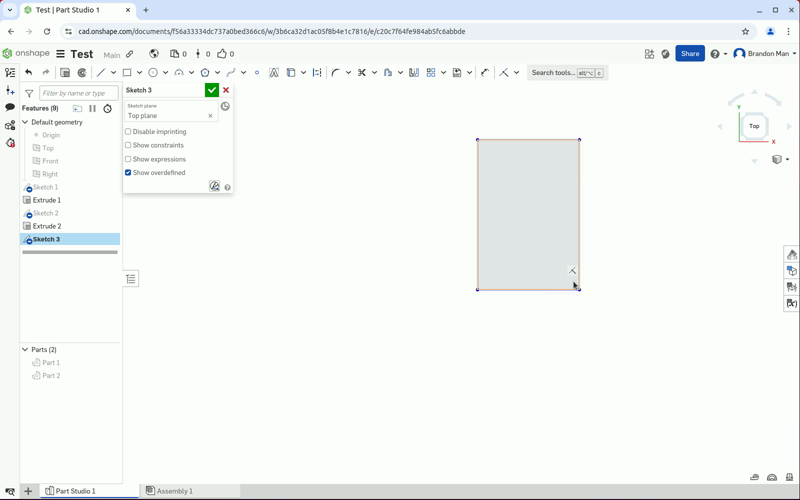
scroll(6)
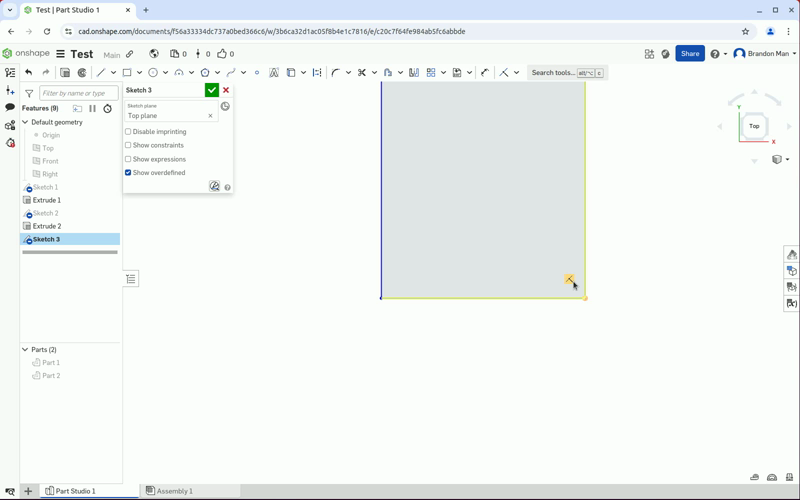
click(573, 281)
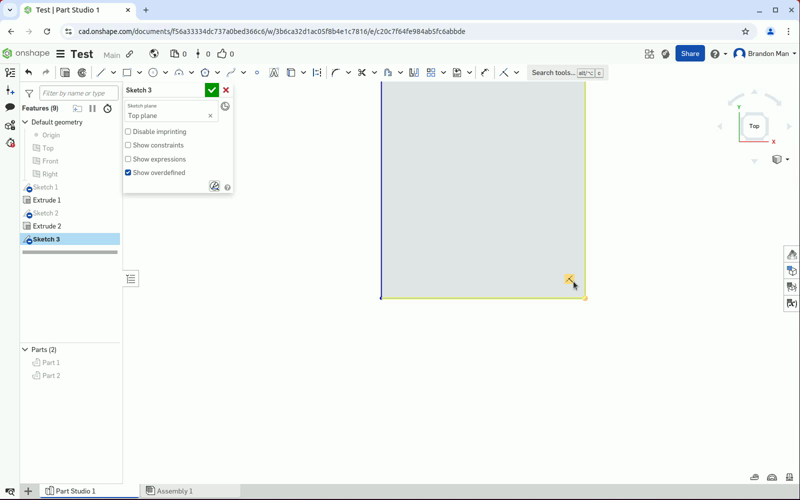
scroll(-6)
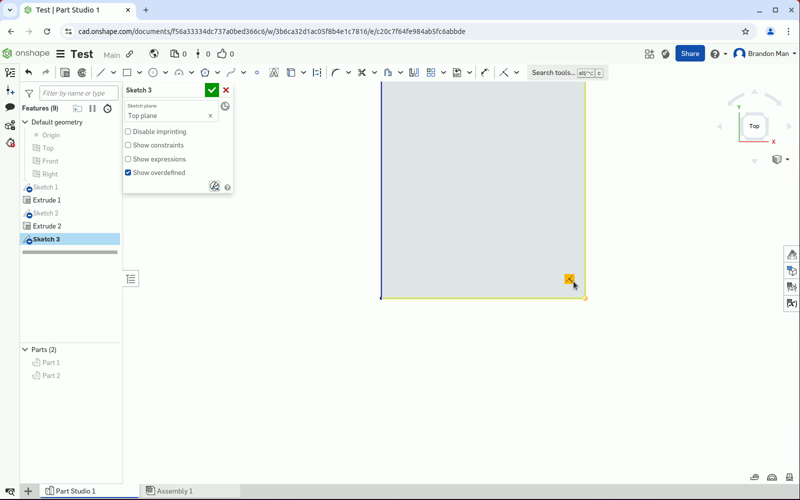
scroll(-6)
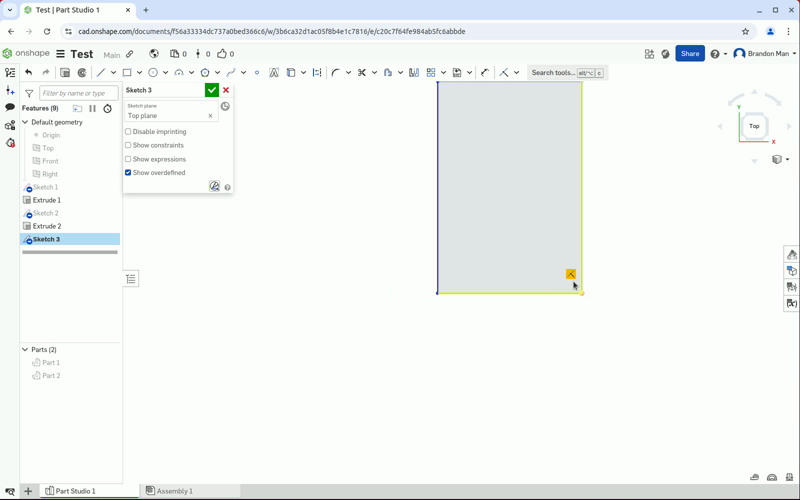
scroll(-6)
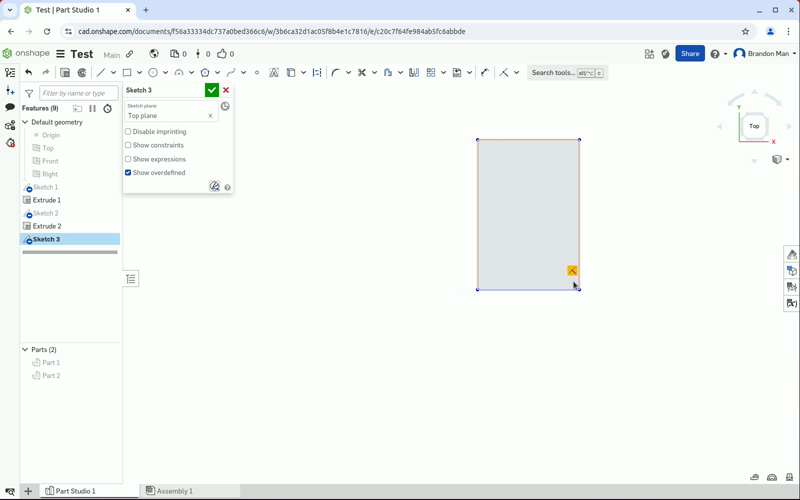
scroll(-6)
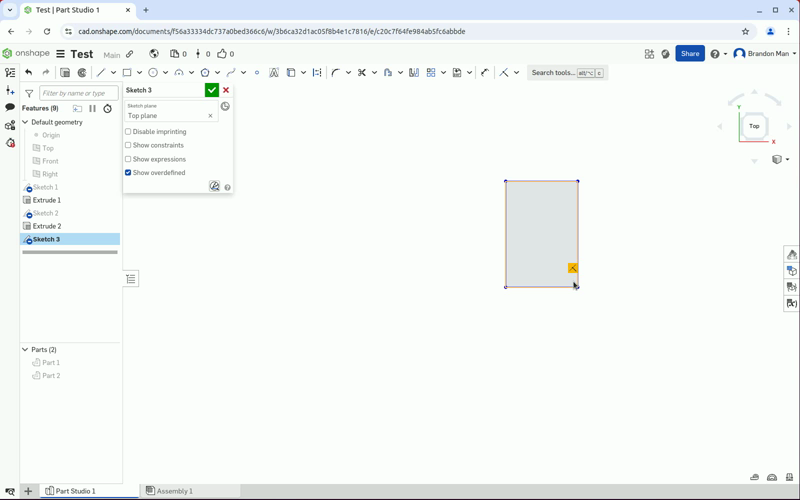
scroll(-6)
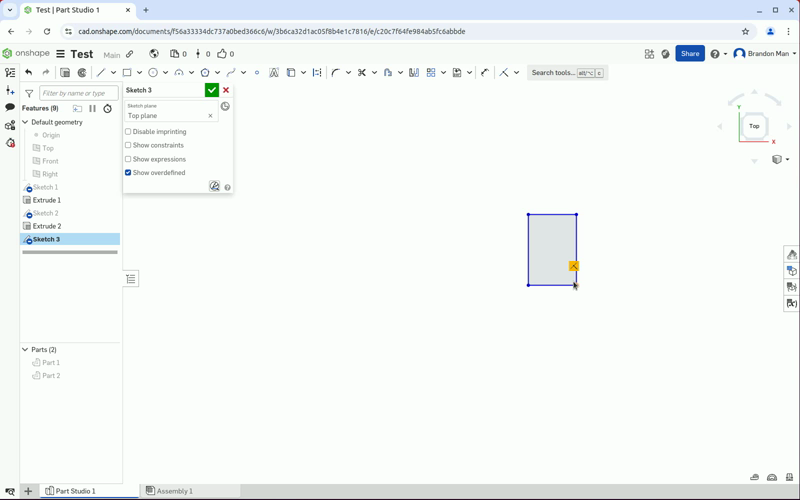
scroll(-6)
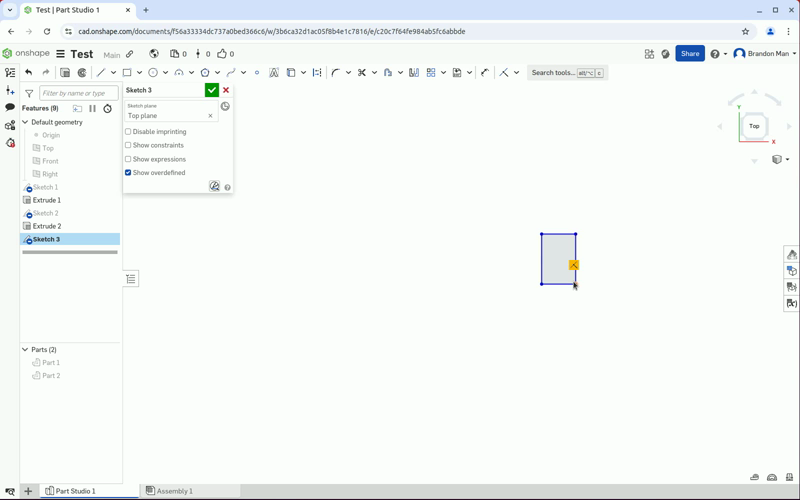
scroll(-6)
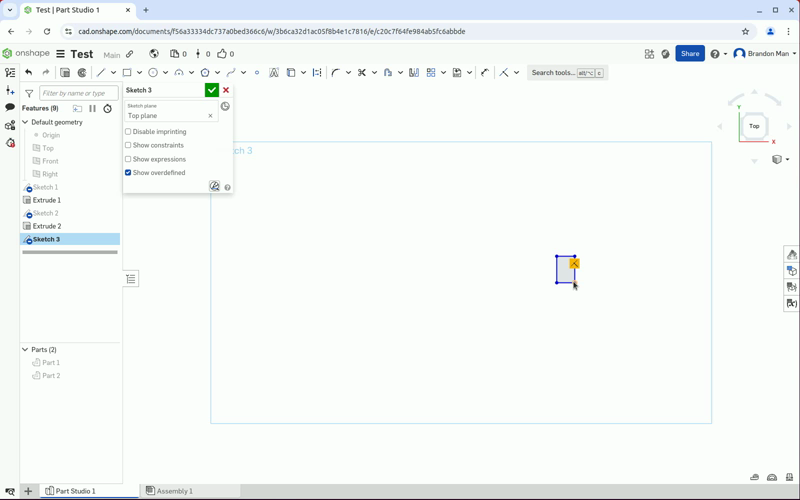
mouse_move(73, 352)
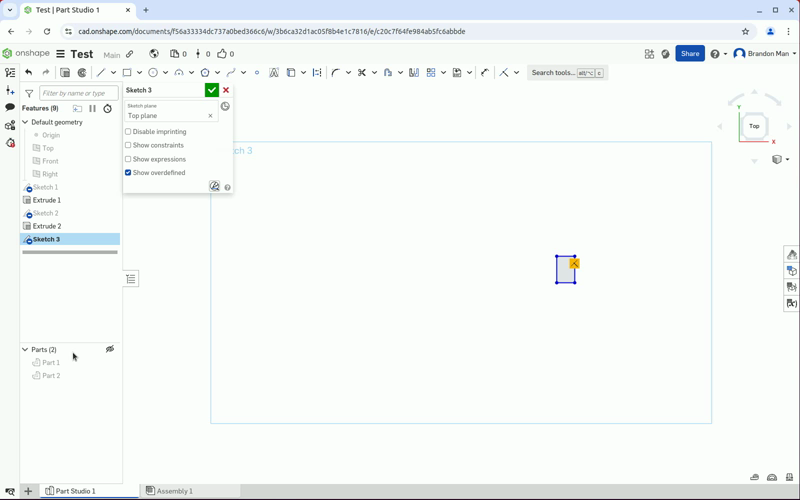
key(shift+y)
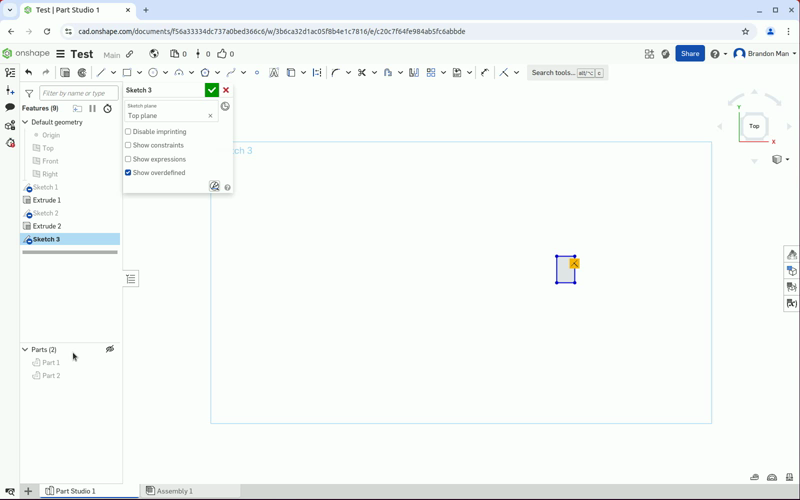
key(shift+e)
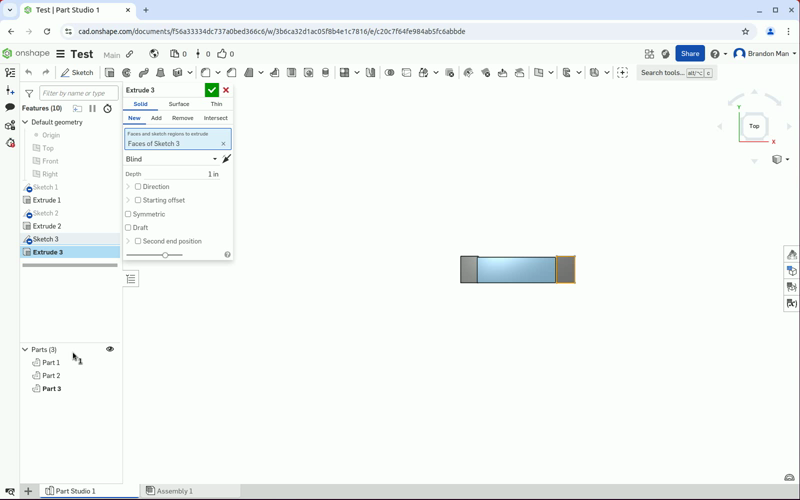
mouse_move(143, 106)
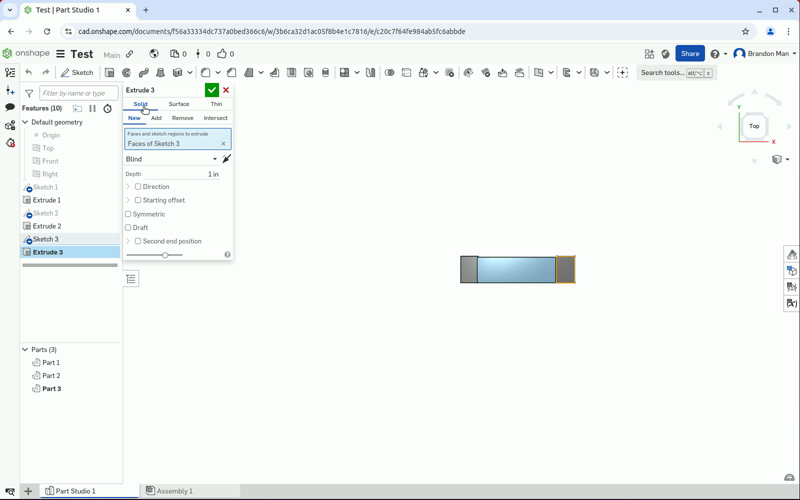
click(143, 106)
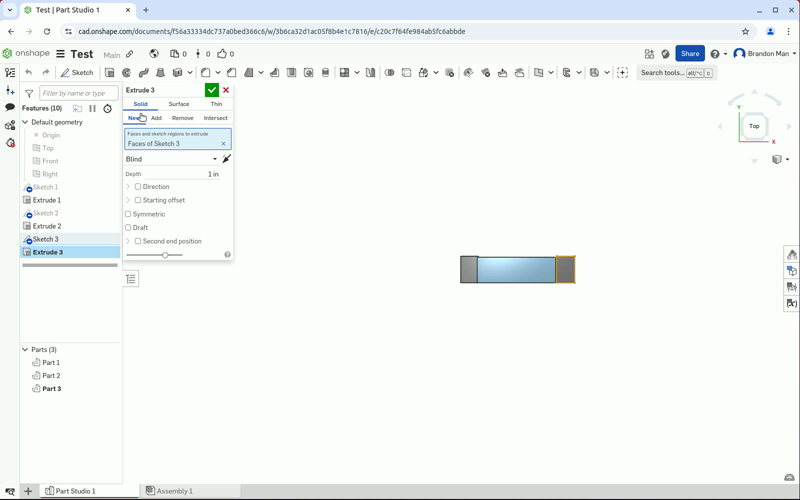
mouse_move(137, 120)
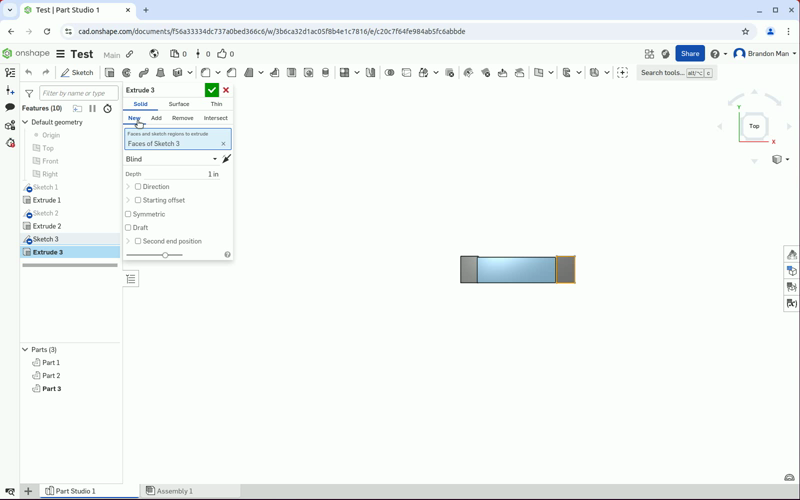
click(137, 120)
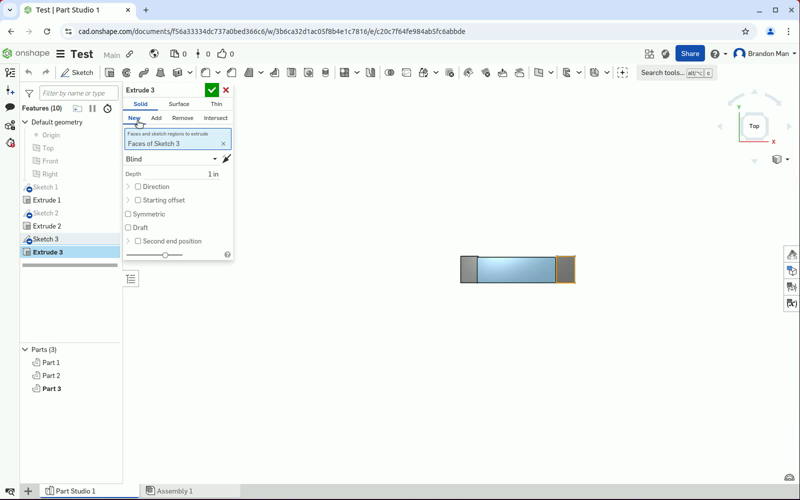
key(tab, 4)
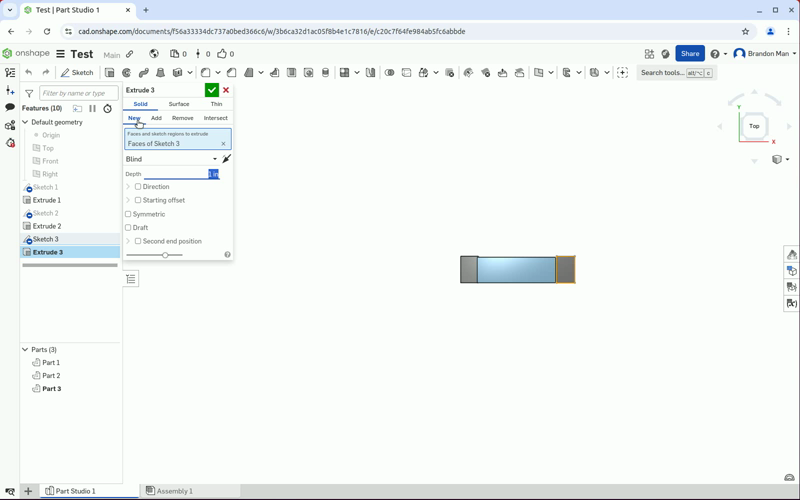
text(1.926)
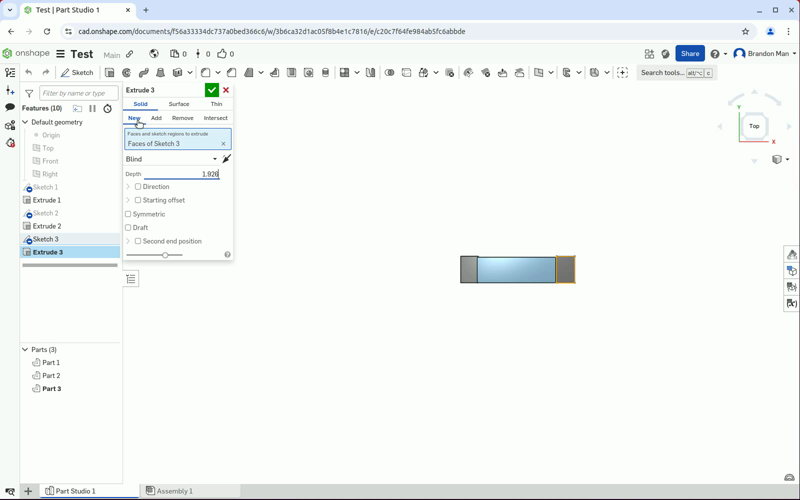
key(enter)
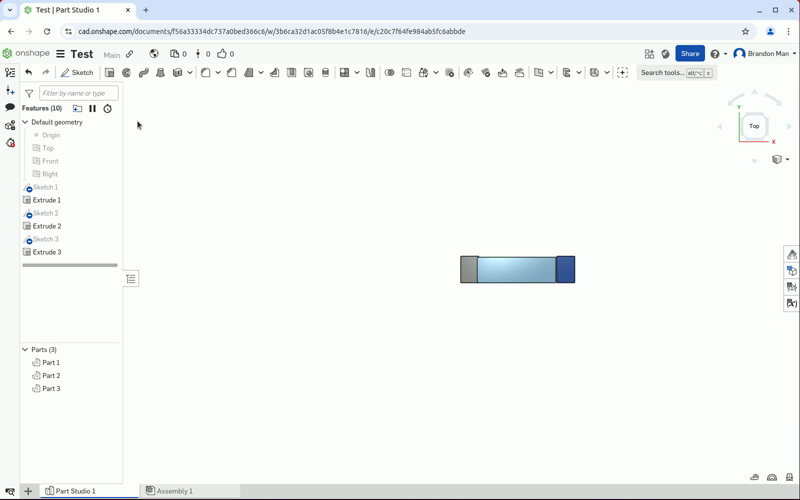
key(shift+h)
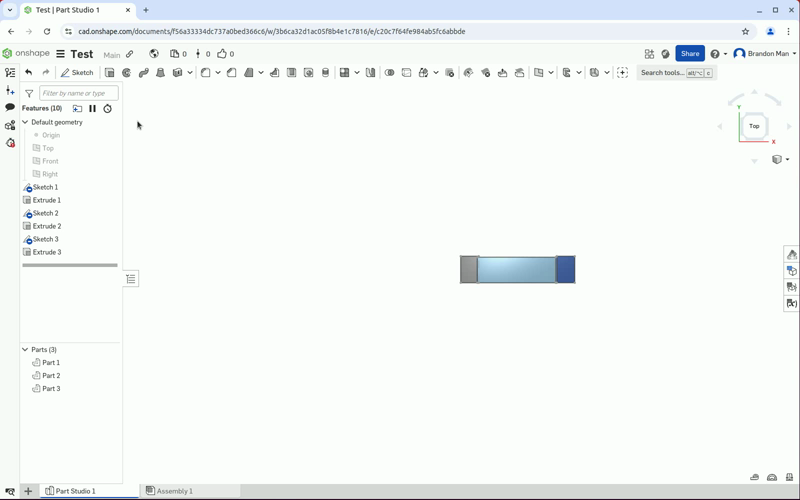
key(shift+h)
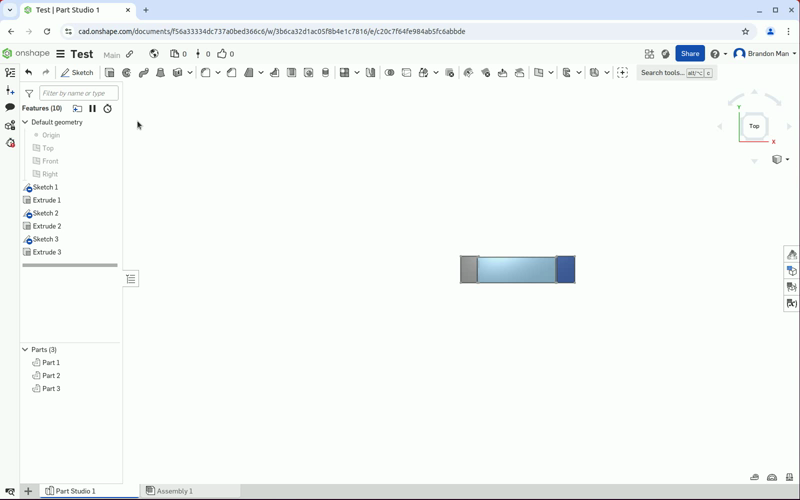
key(shift+7)
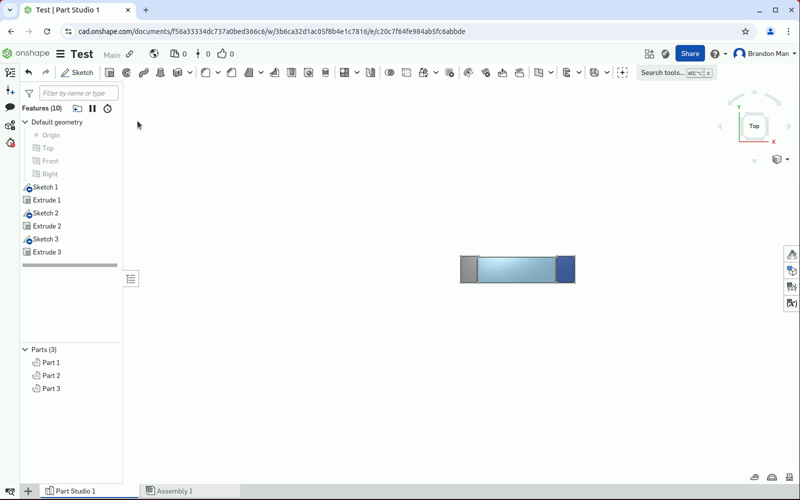
key(up, 3)
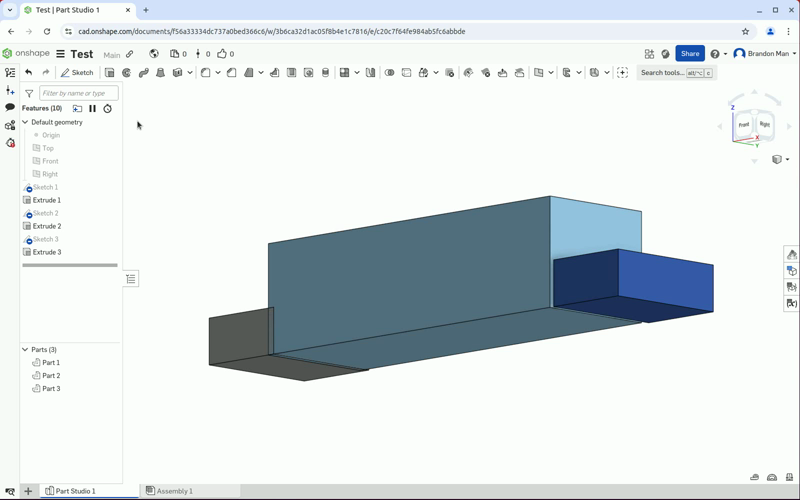
key(left, 3)
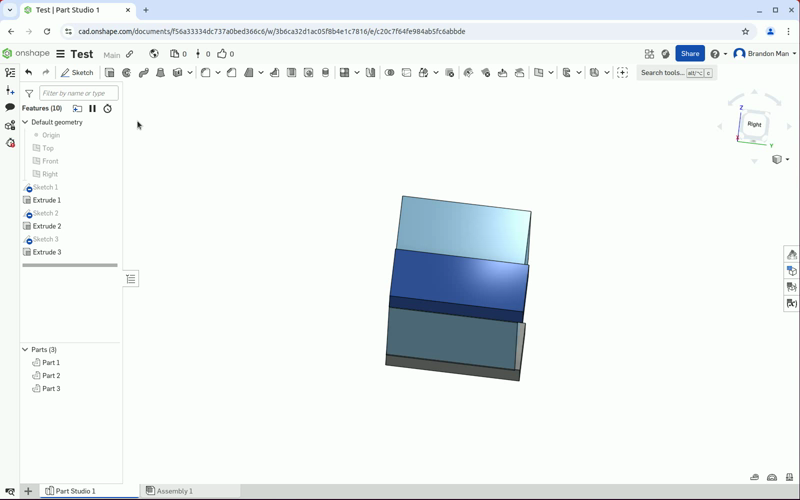
key(right, 3)
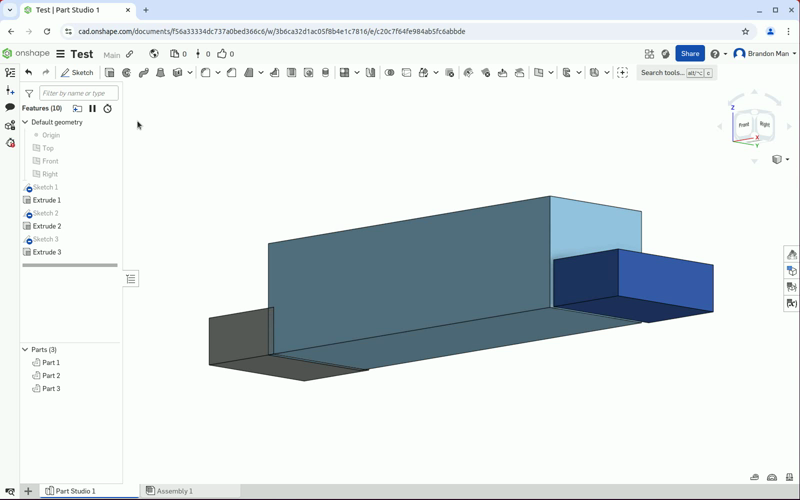
key(down, 3)
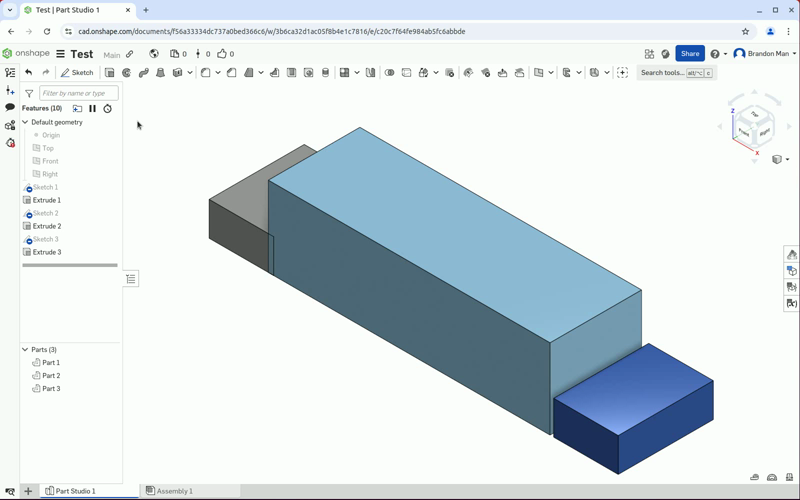
mouse_move(73, 189)
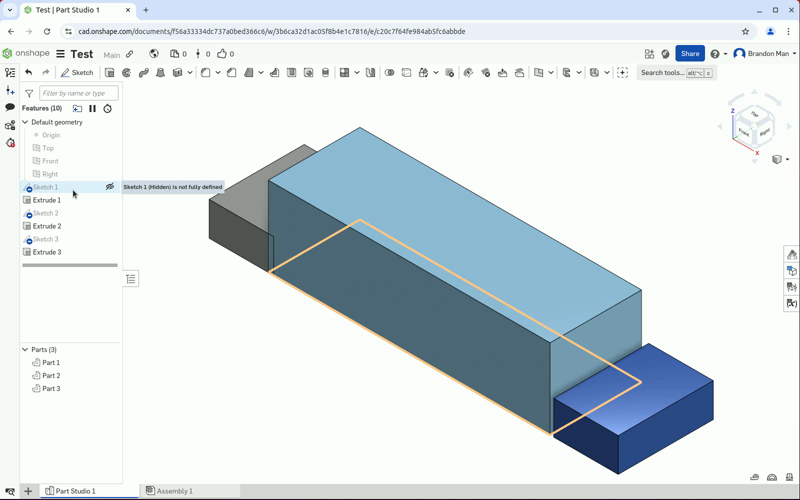
click(73, 189)